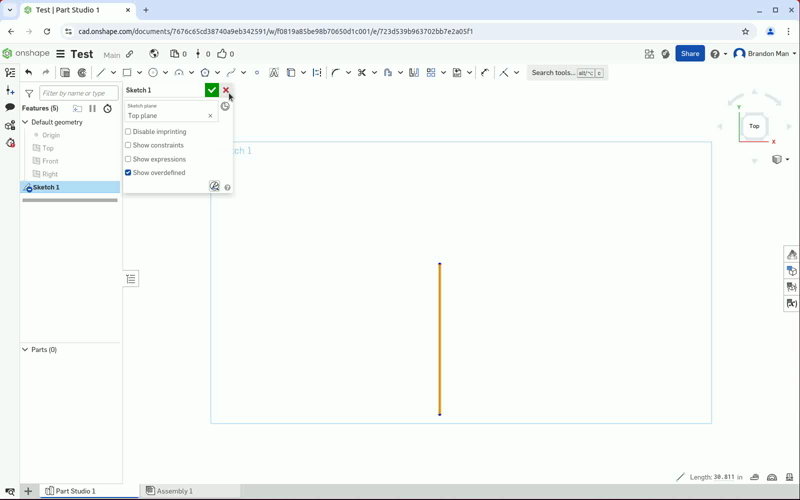
key(shift+h)
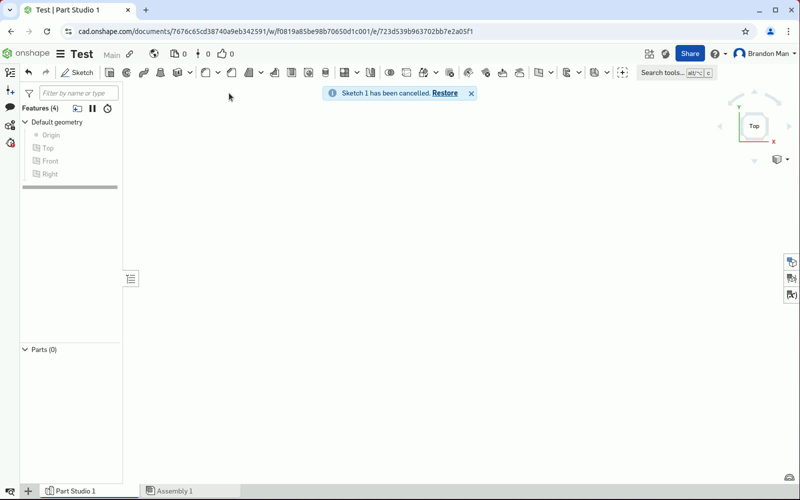
mouse_move(73, 352)
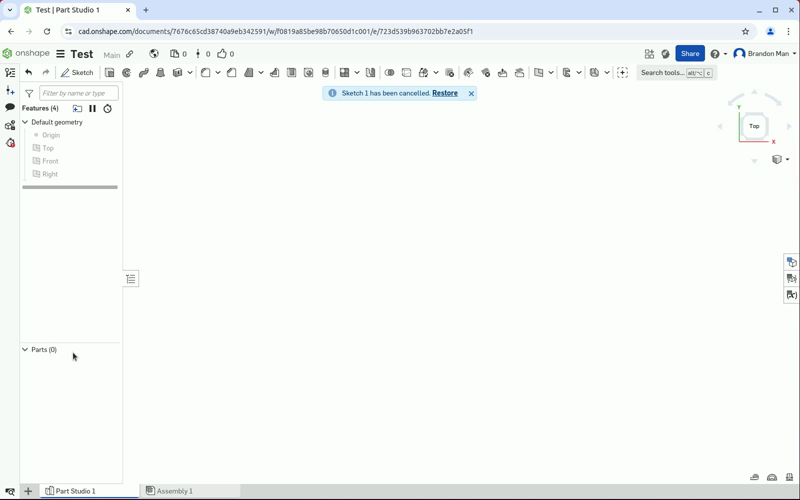
key(y)
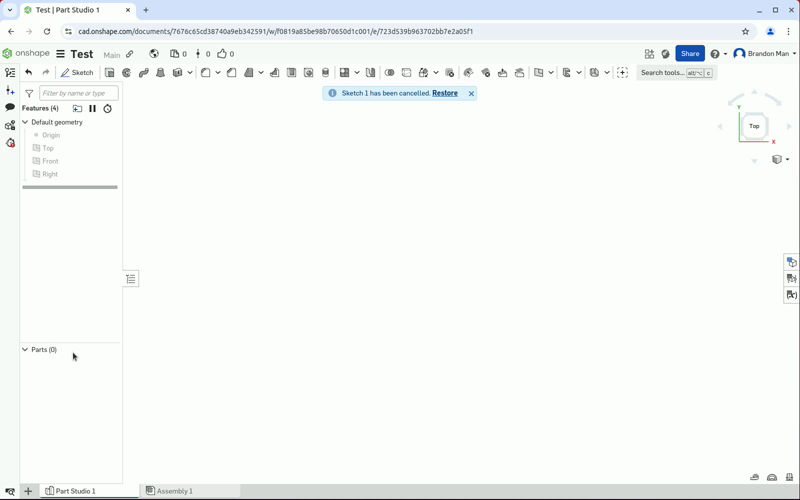
key(shift+p)
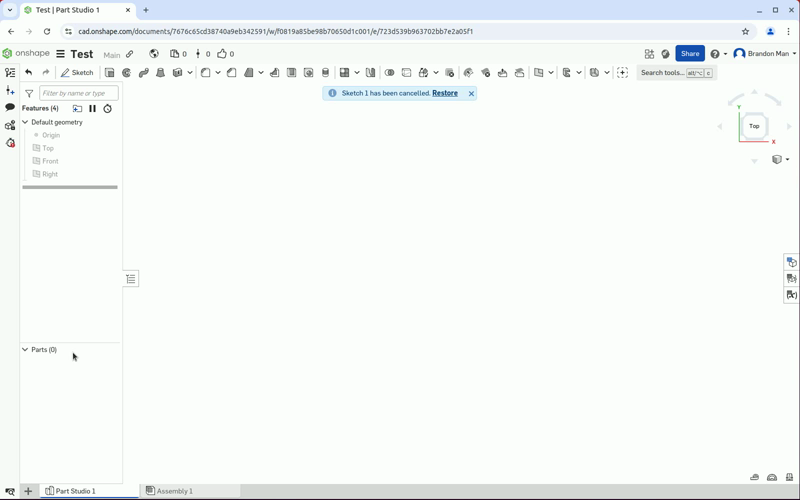
key(space)
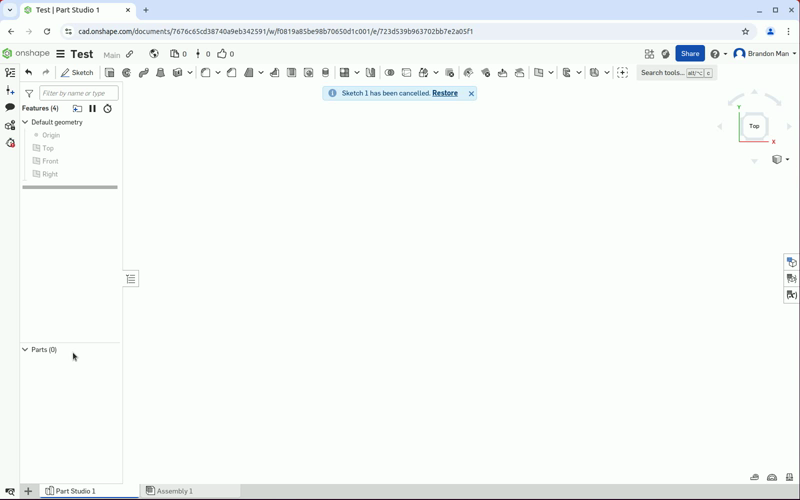
key_down(shift)
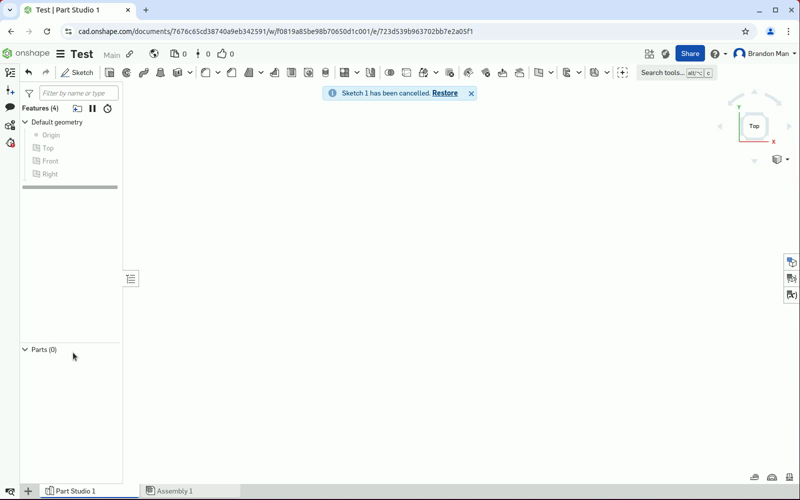
key(up)
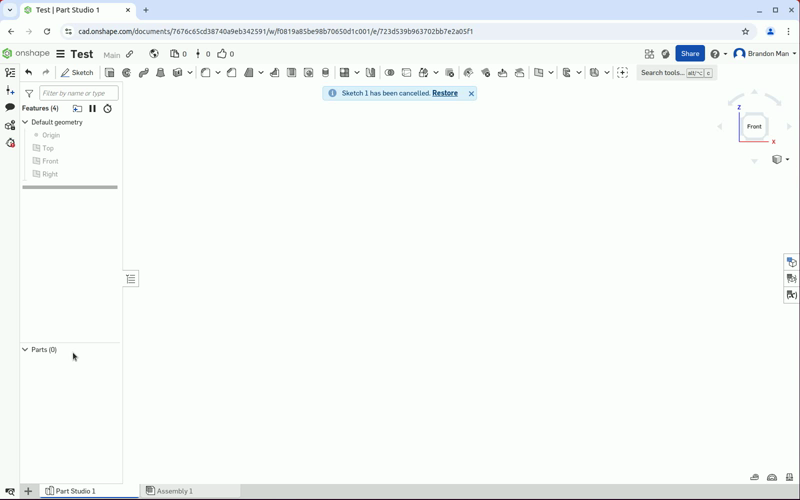
key_up(shift)
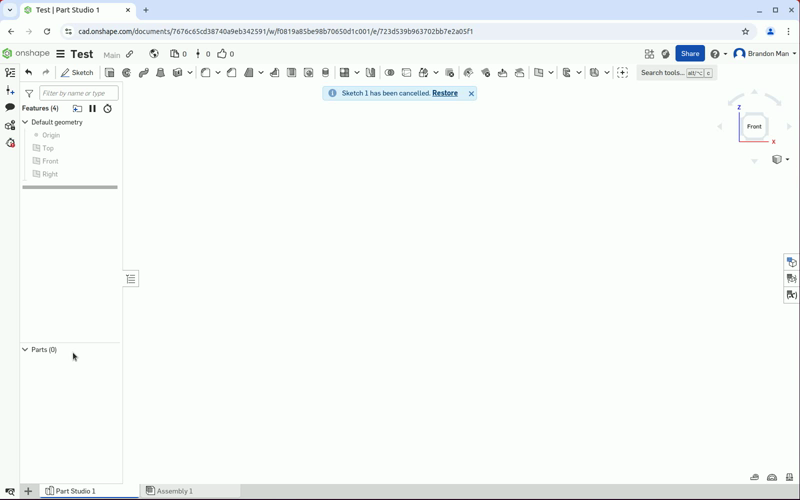
mouse_move(73, 352)
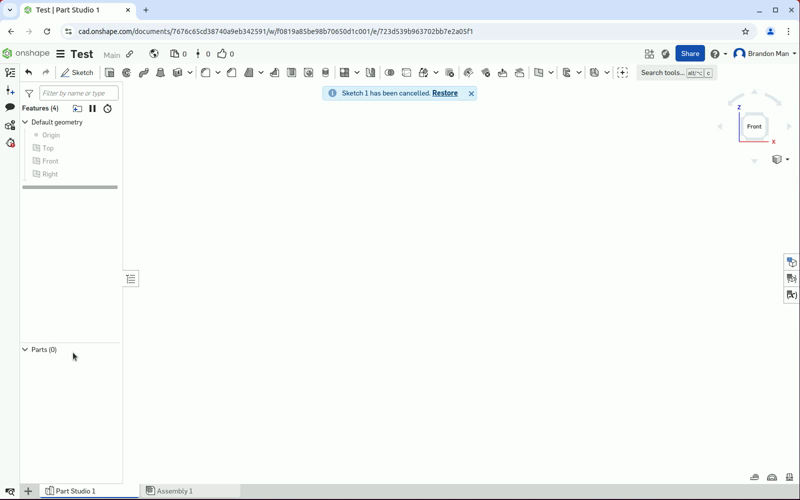
key(shift+y)
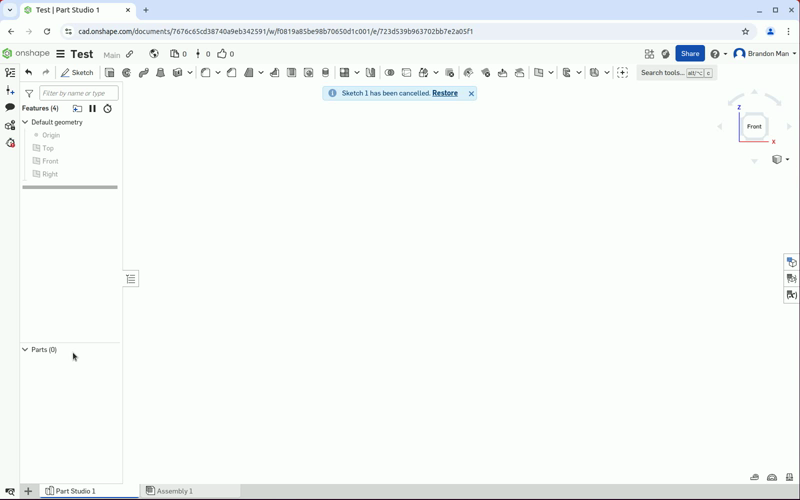
key(shift+s)
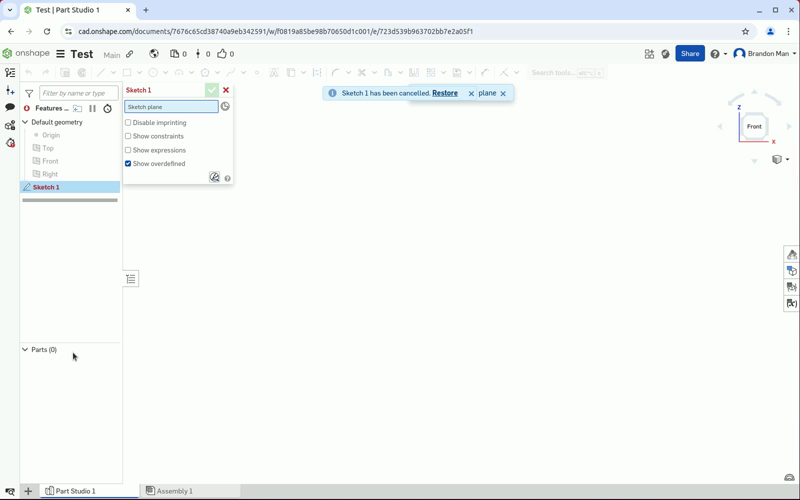
mouse_move(73, 163)
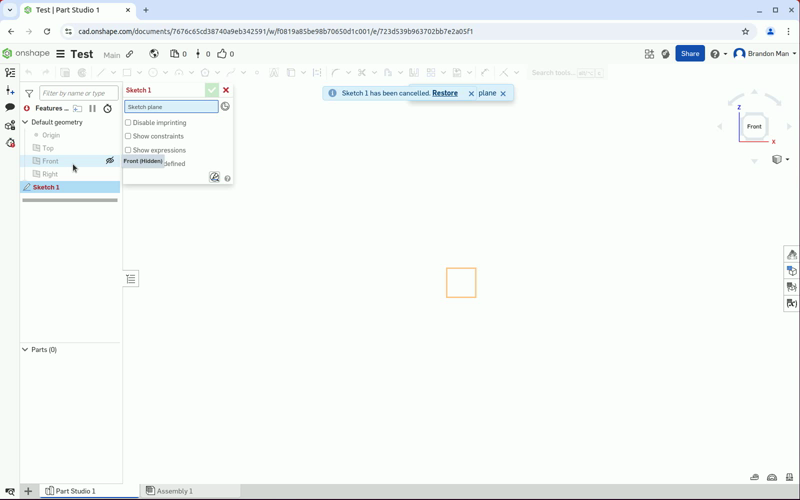
click(73, 163)
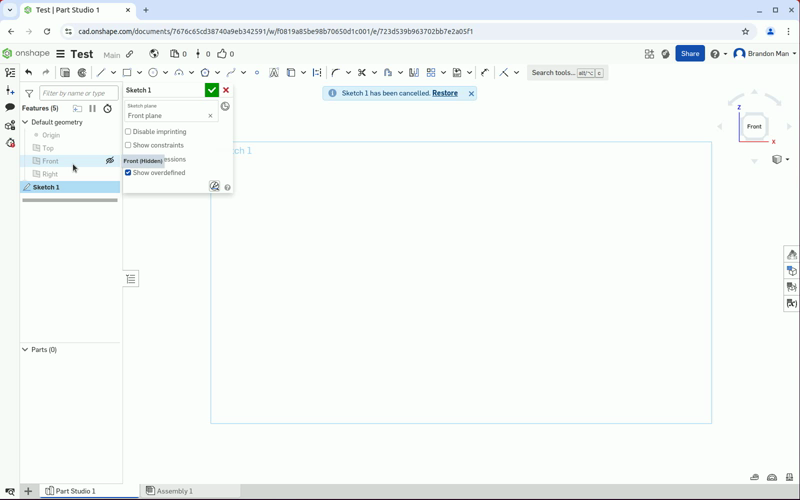
mouse_move(73, 352)
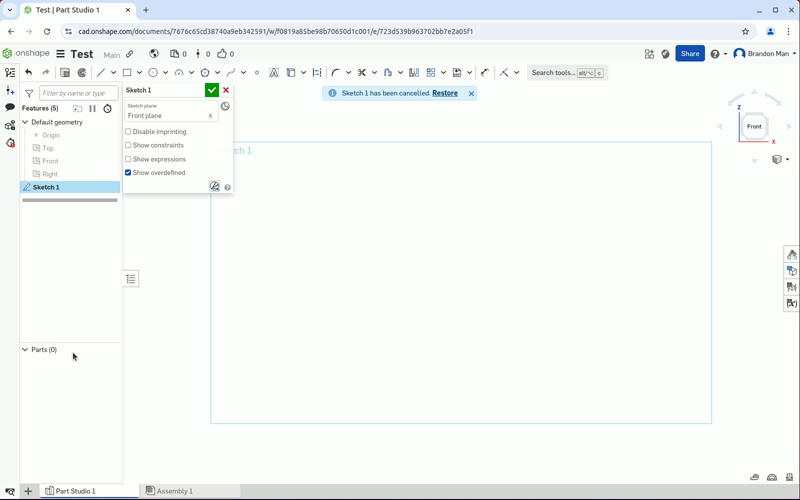
key(y)
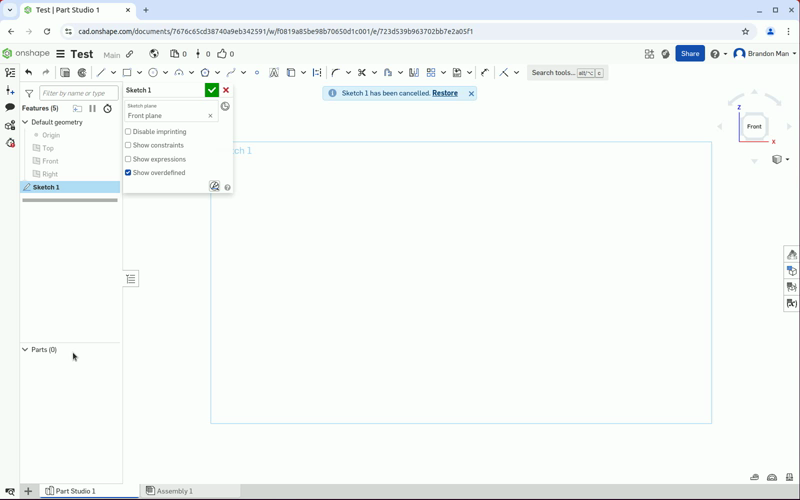
key(l)
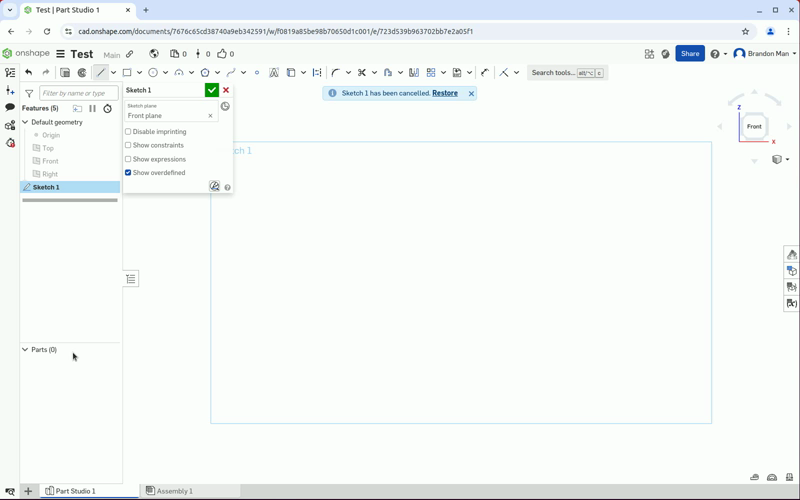
key_down(shift)
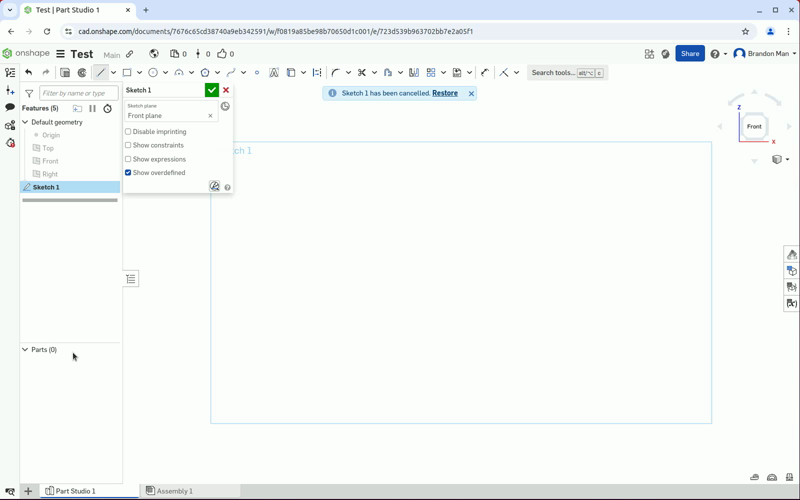
mouse_move(460, 282)
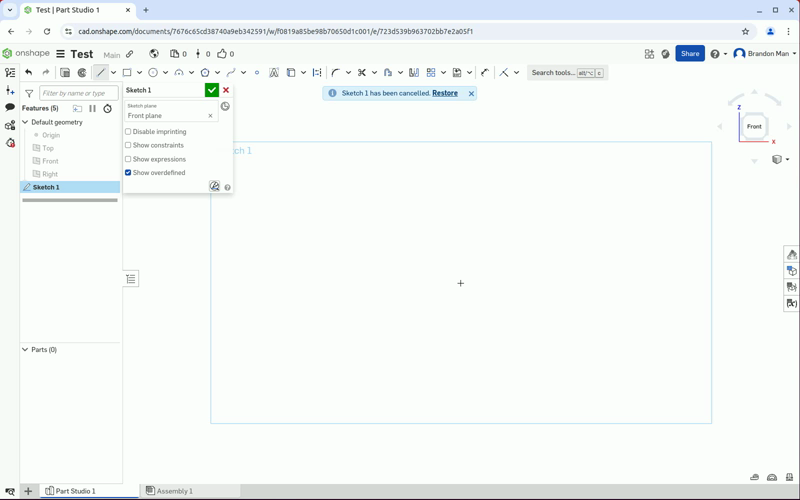
click(460, 282)
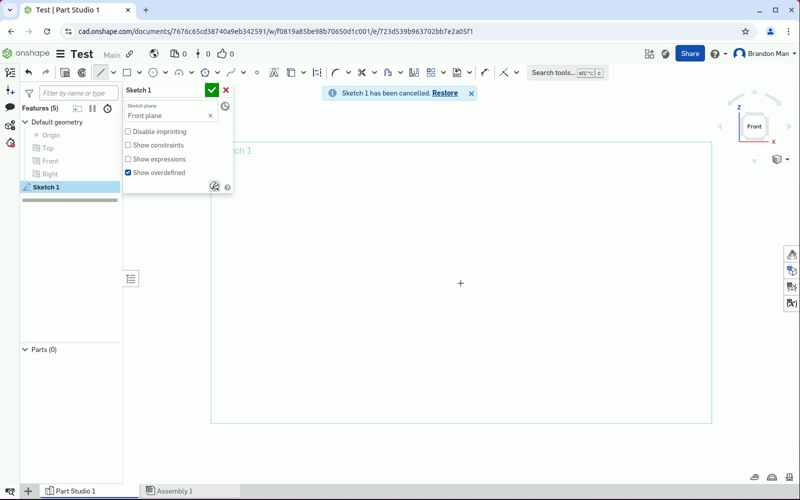
key_up(shift)
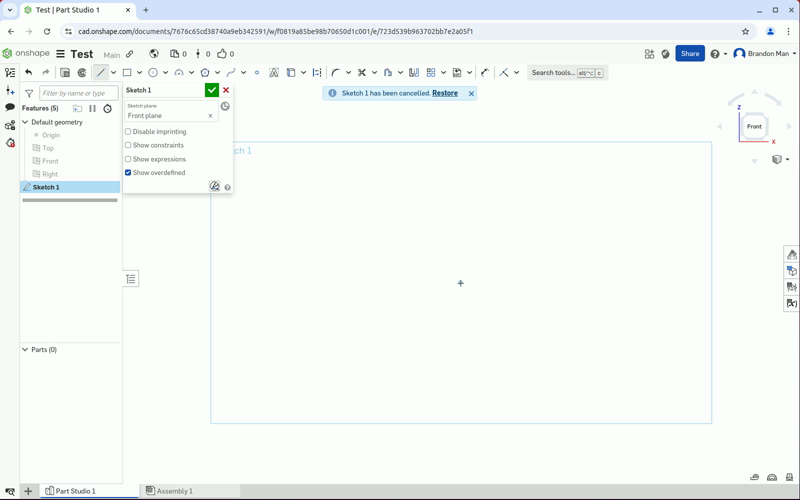
key_down(shift)
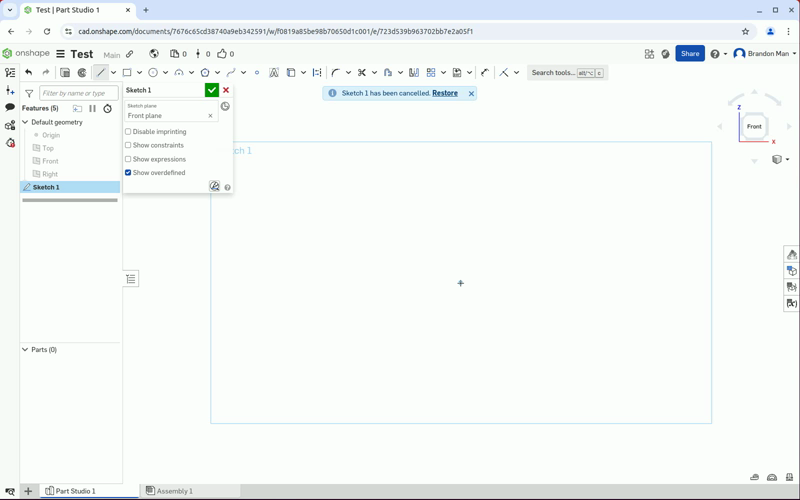
mouse_move(573, 282)
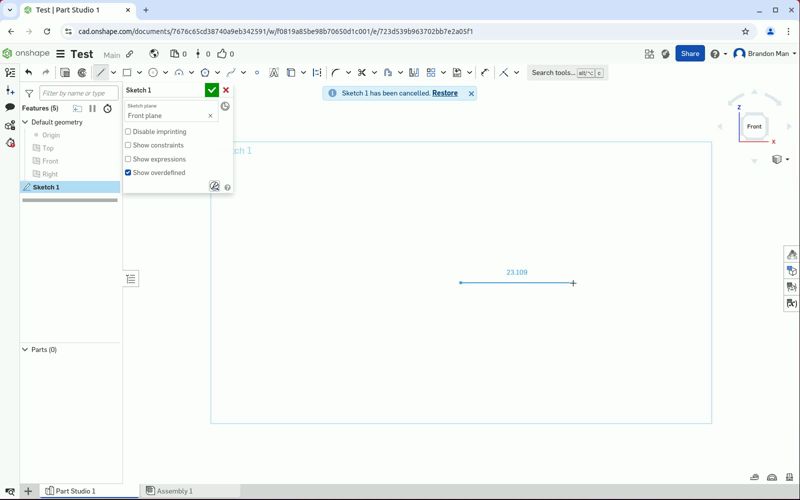
click(573, 282)
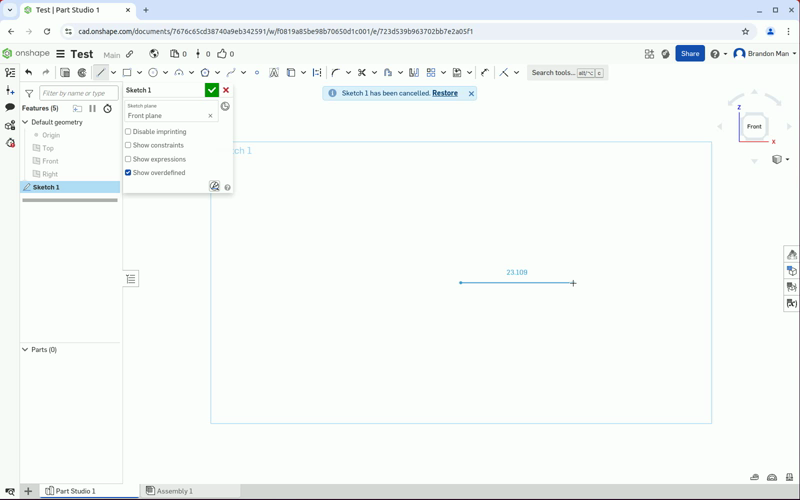
key_up(shift)
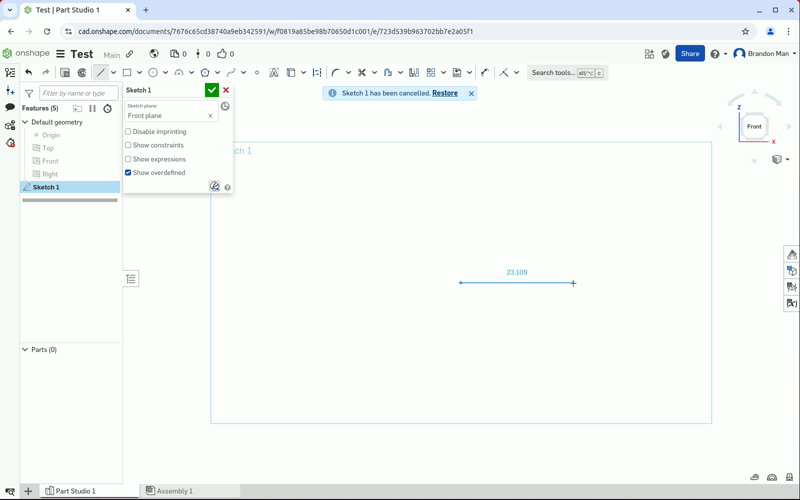
key_down(shift)
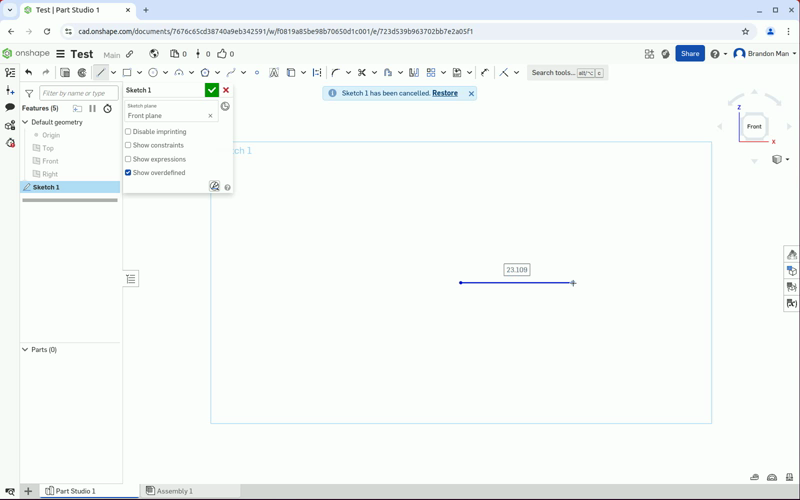
mouse_move(573, 189)
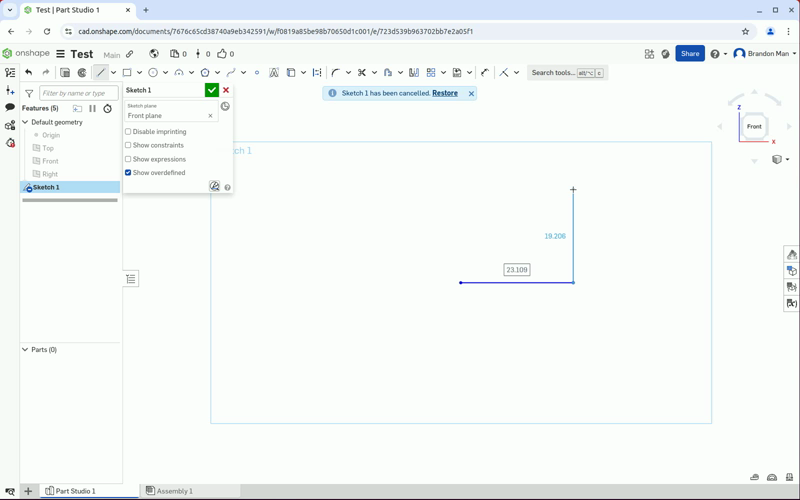
click(573, 189)
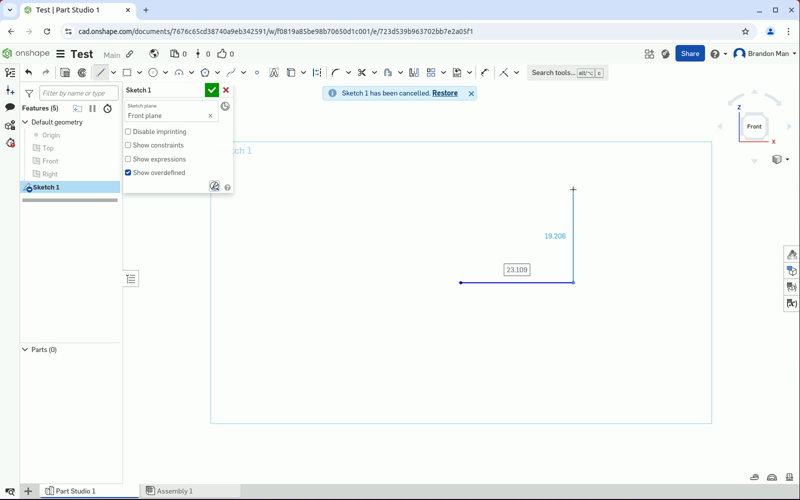
key_up(shift)
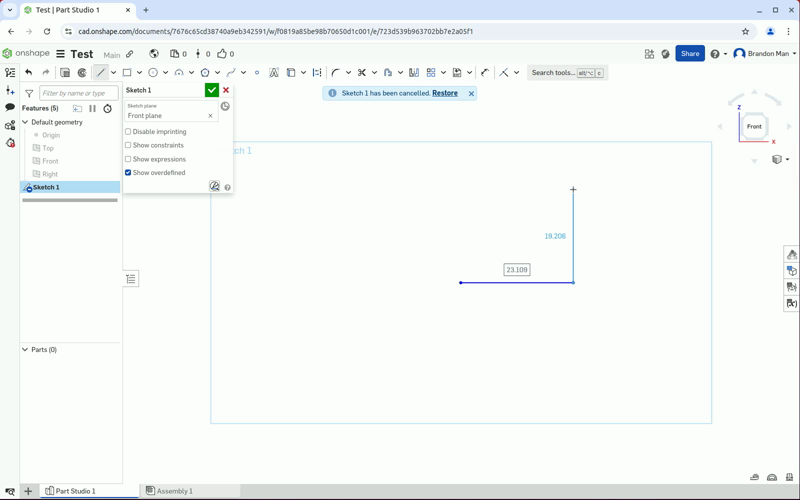
key_down(shift)
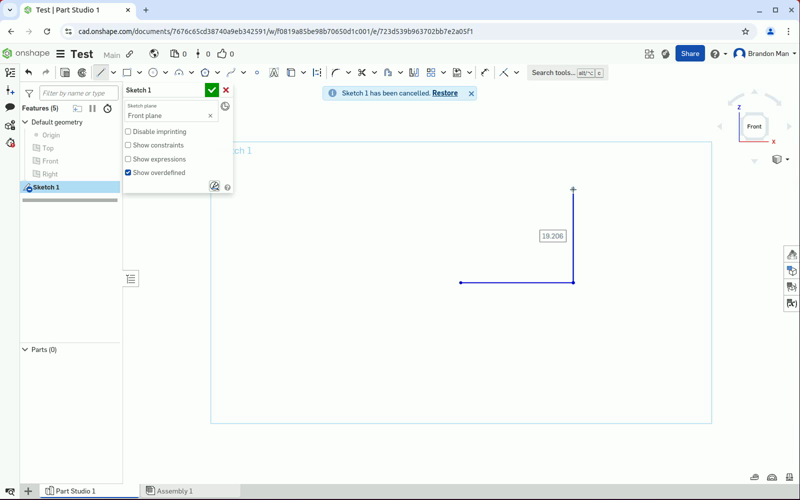
mouse_move(460, 189)
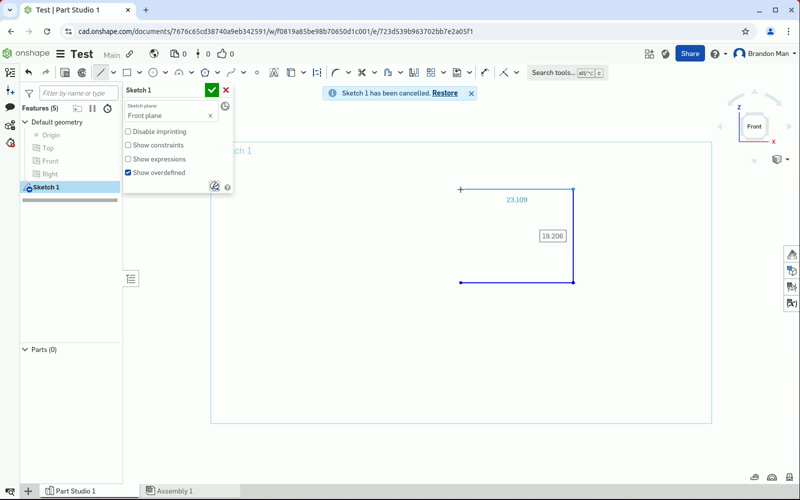
click(460, 189)
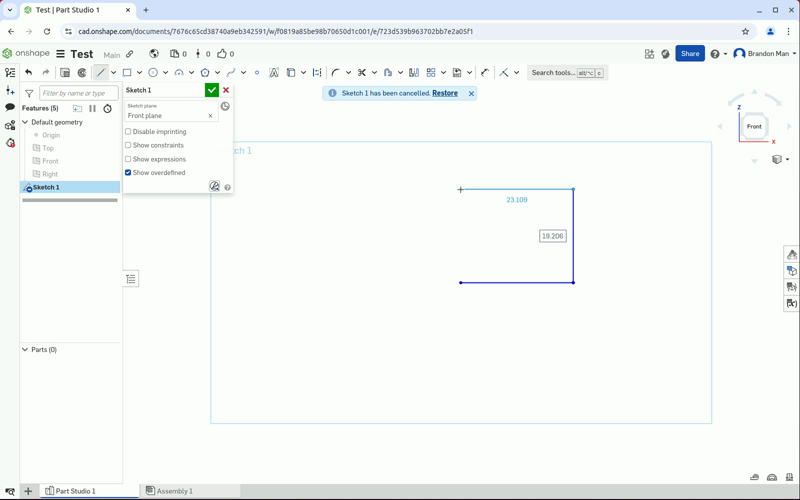
key_up(shift)
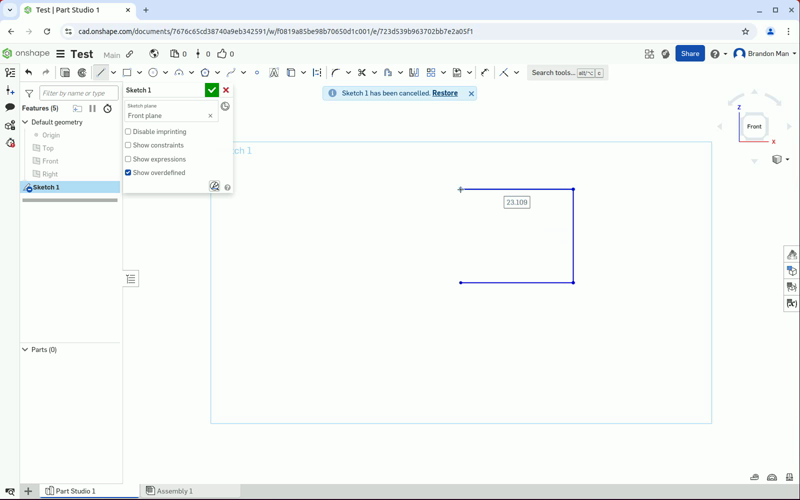
key_down(shift)
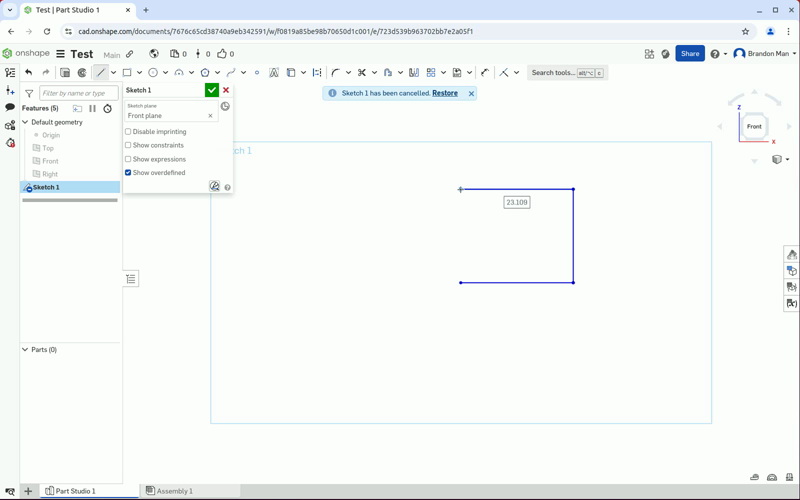
mouse_move(460, 282)
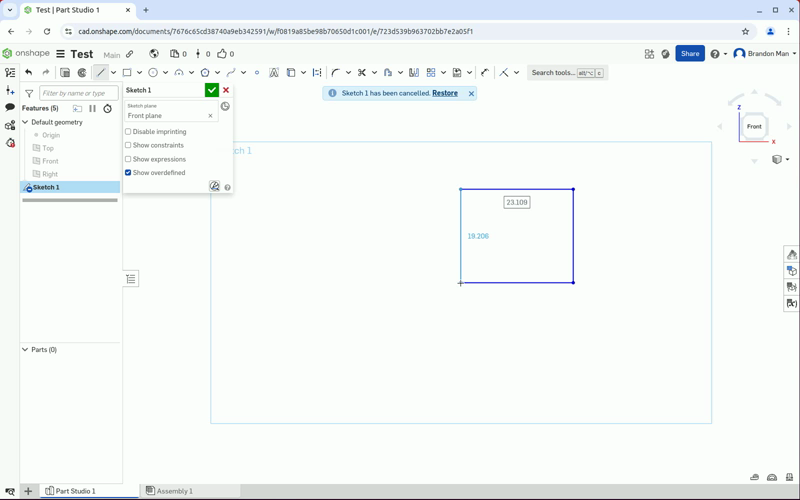
key_up(shift)
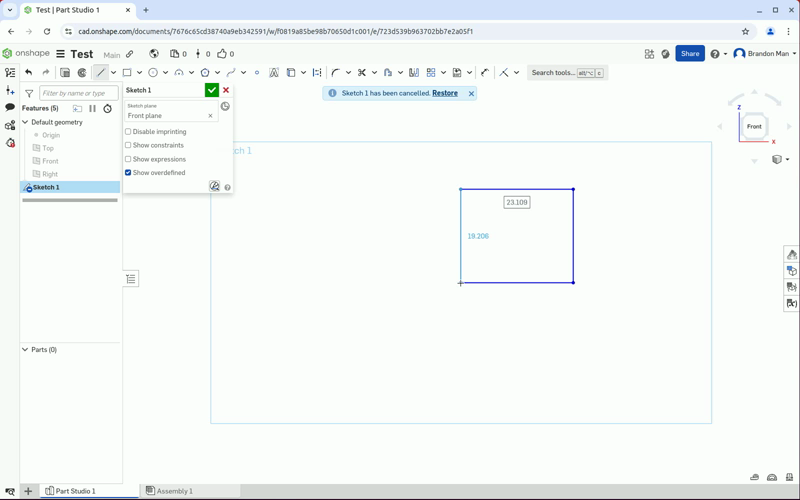
click(460, 282)
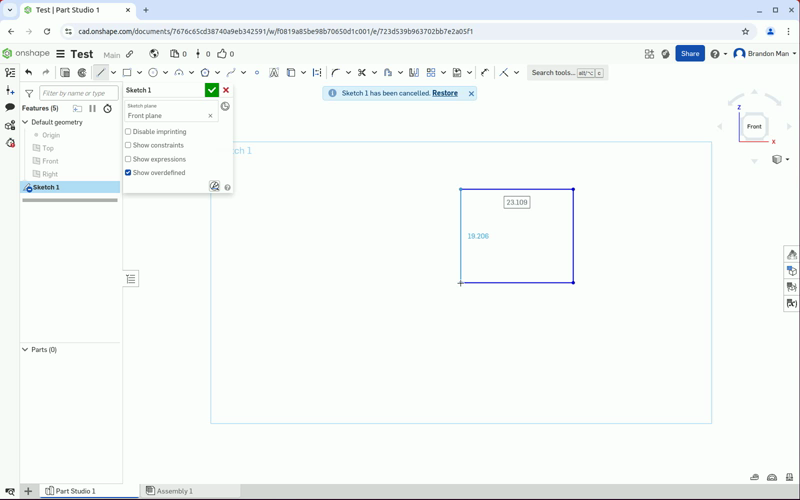
key(esc)
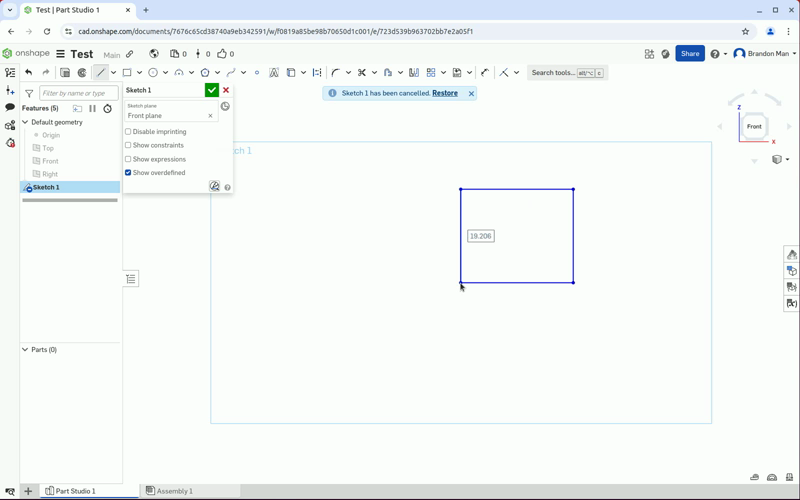
mouse_move(565, 230)
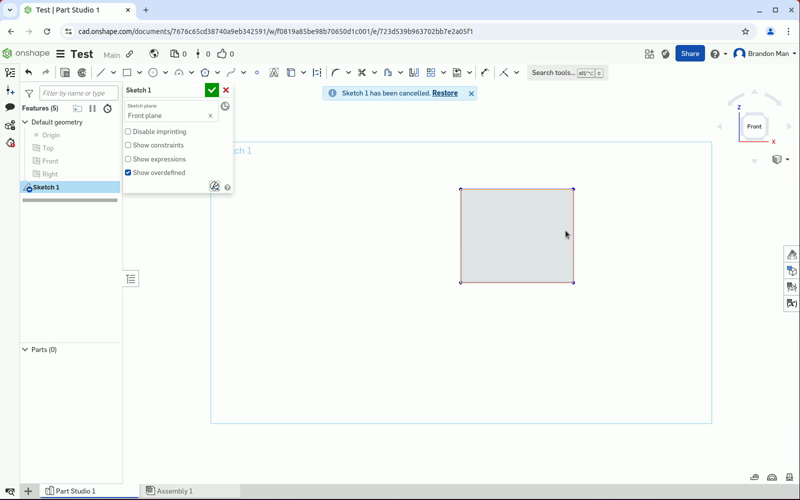
click(565, 230)
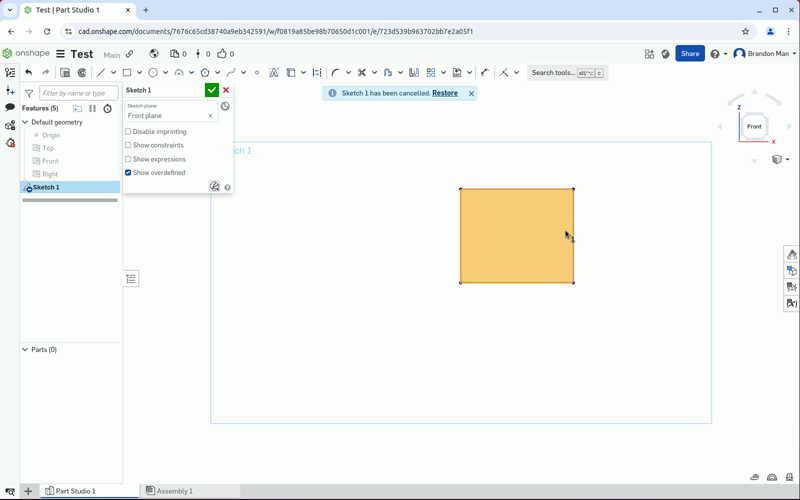
mouse_move(73, 352)
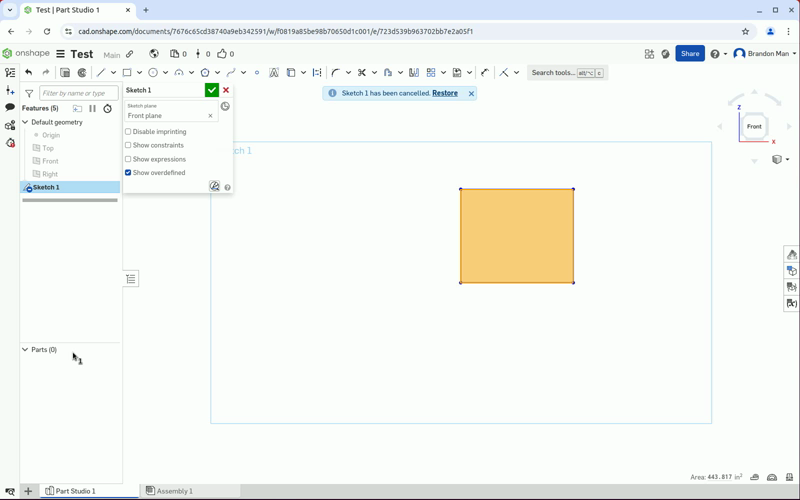
key(shift+y)
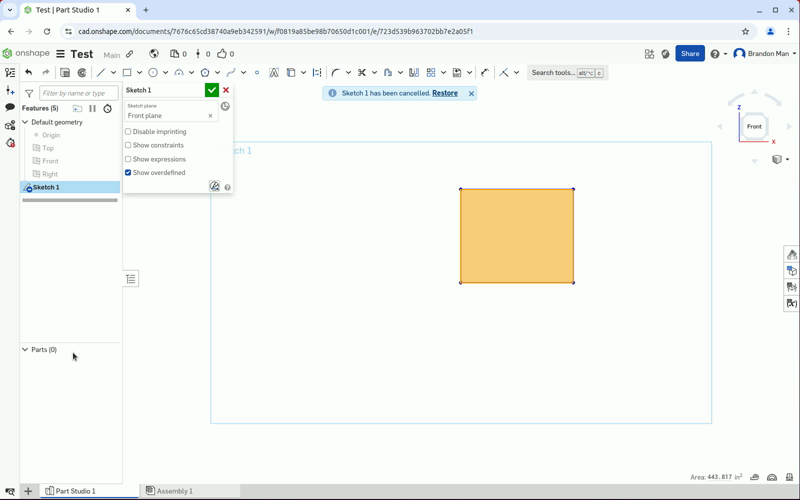
key(shift+e)
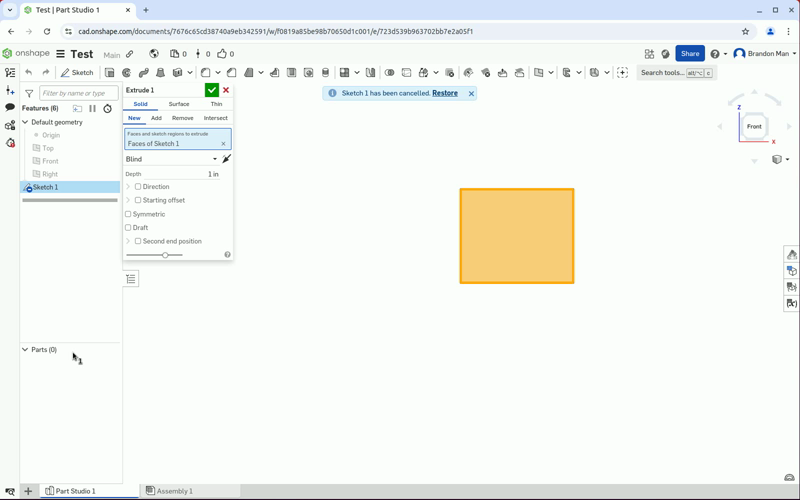
mouse_move(143, 106)
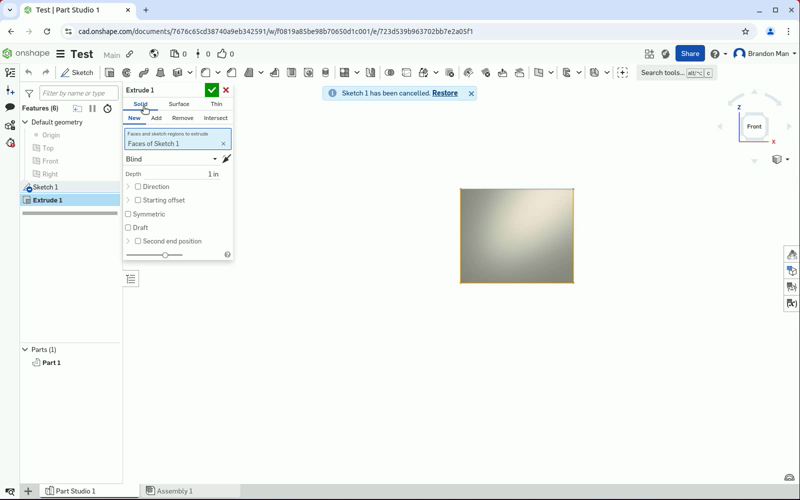
click(143, 106)
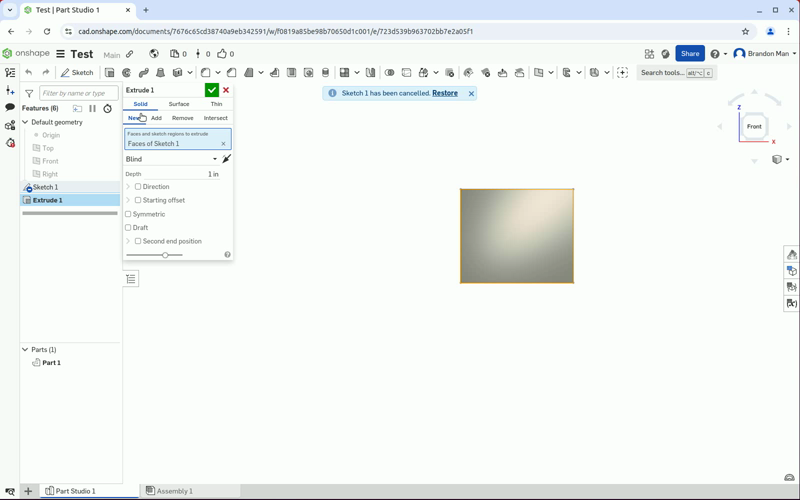
mouse_move(137, 120)
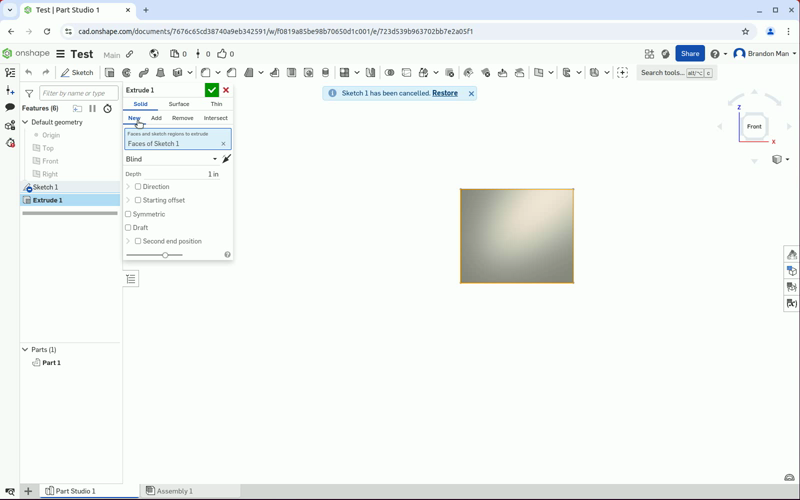
click(137, 120)
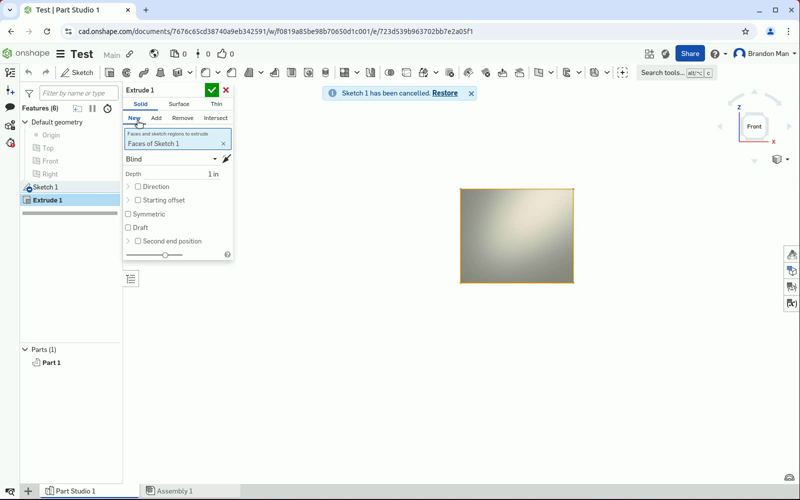
key(tab, 4)
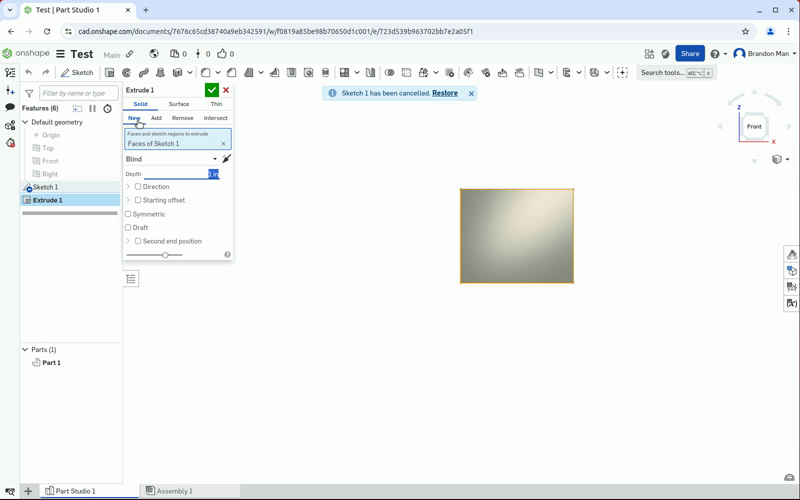
text(3.851)
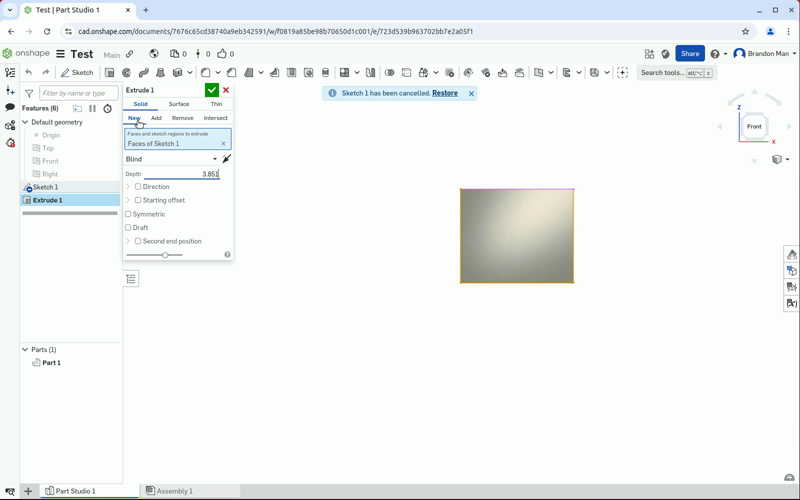
key(enter)
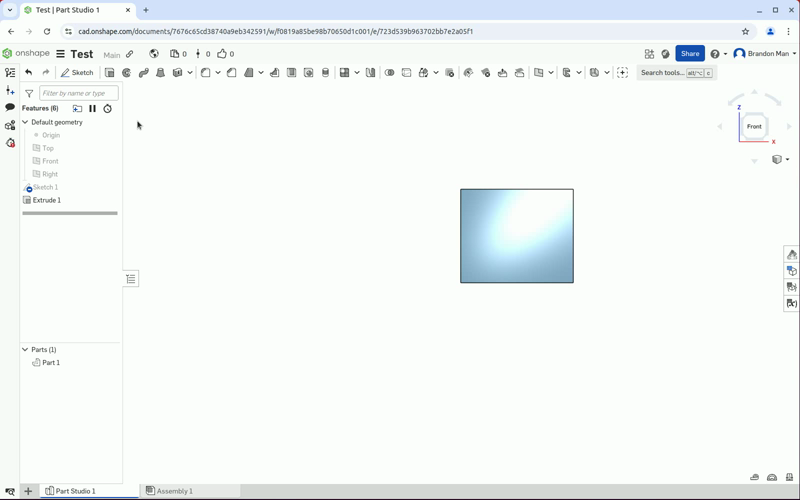
key(shift+h)
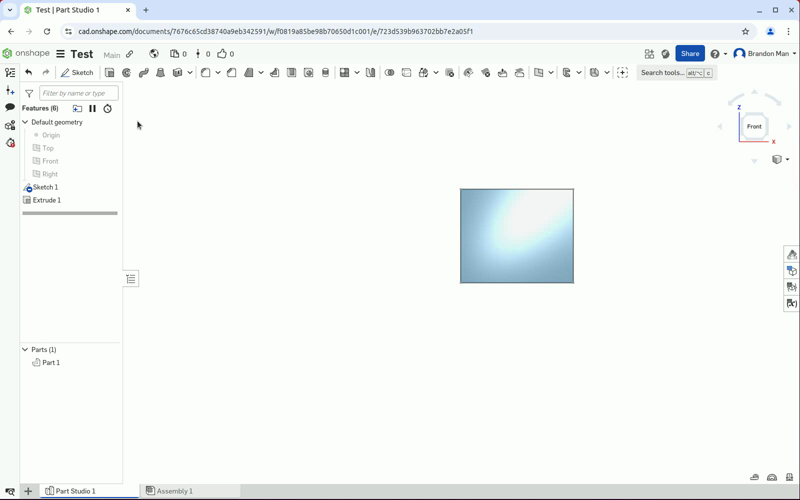
key(shift+h)
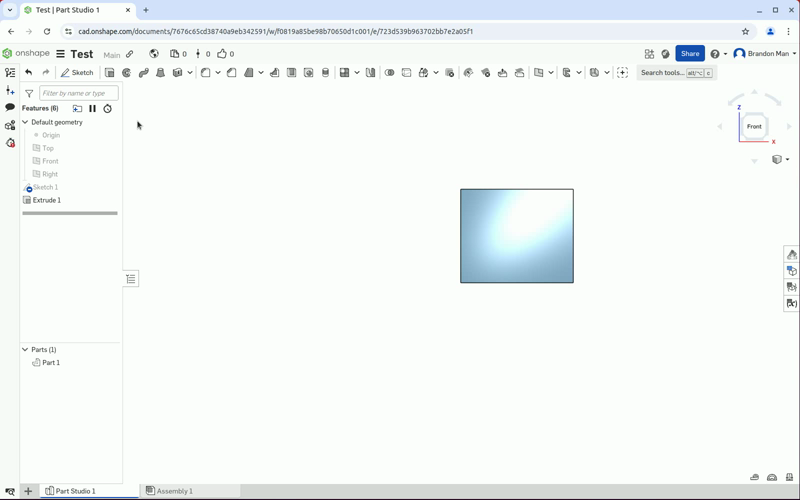
mouse_move(73, 189)
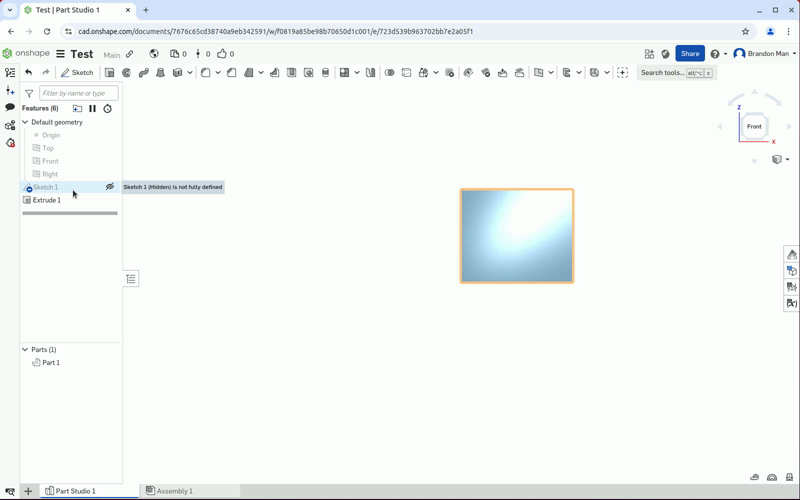
click(73, 189)
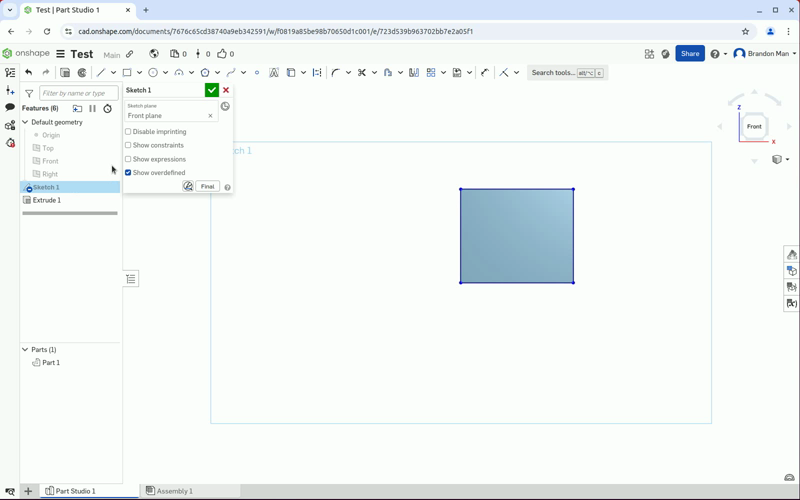
mouse_move(229, 92)
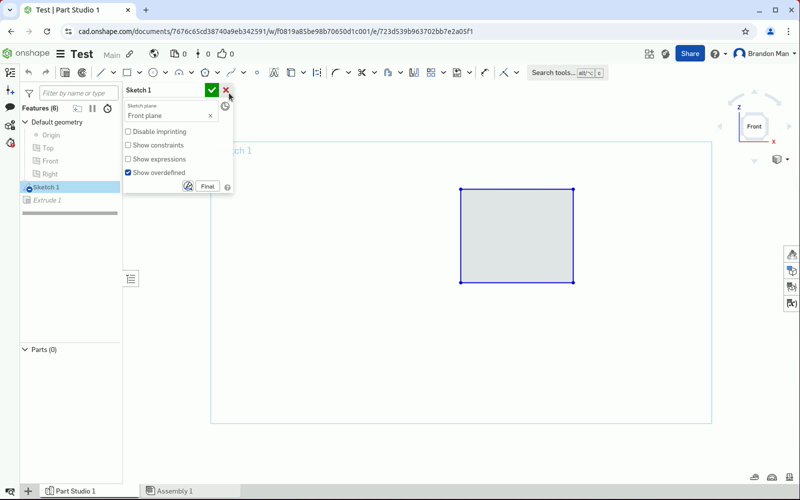
click(229, 92)
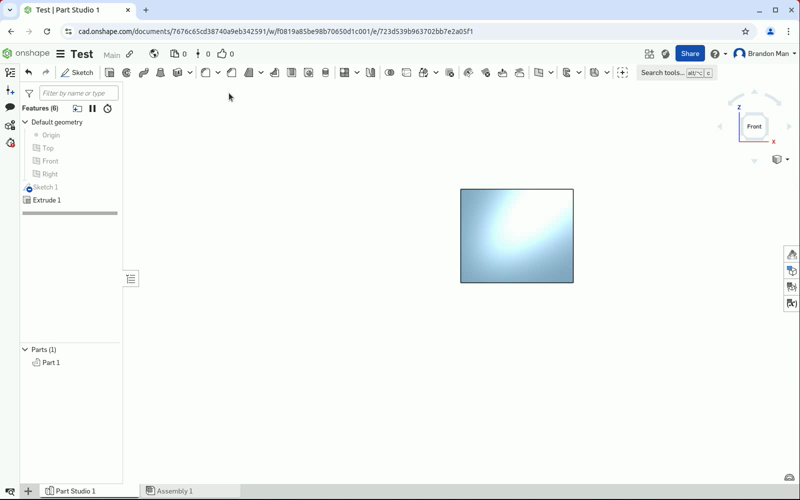
mouse_move(541, 75)
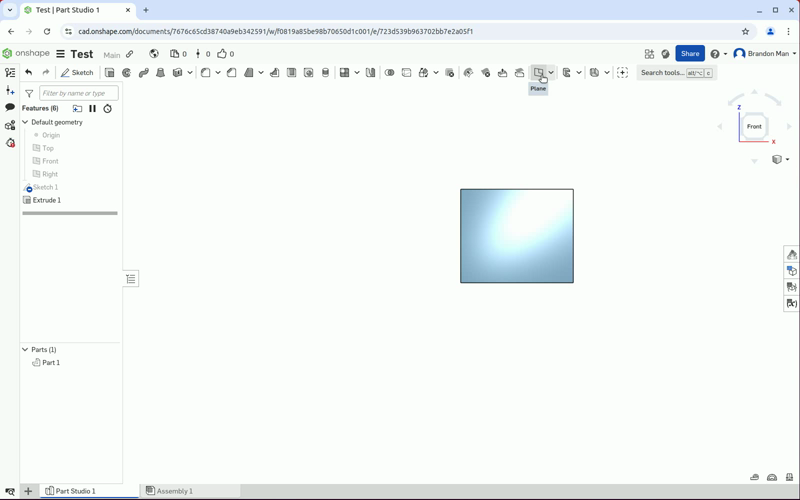
click(541, 75)
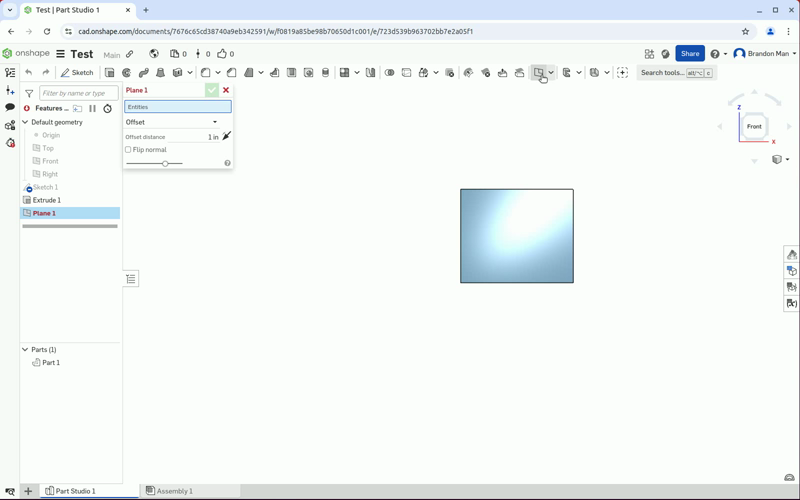
mouse_move(73, 163)
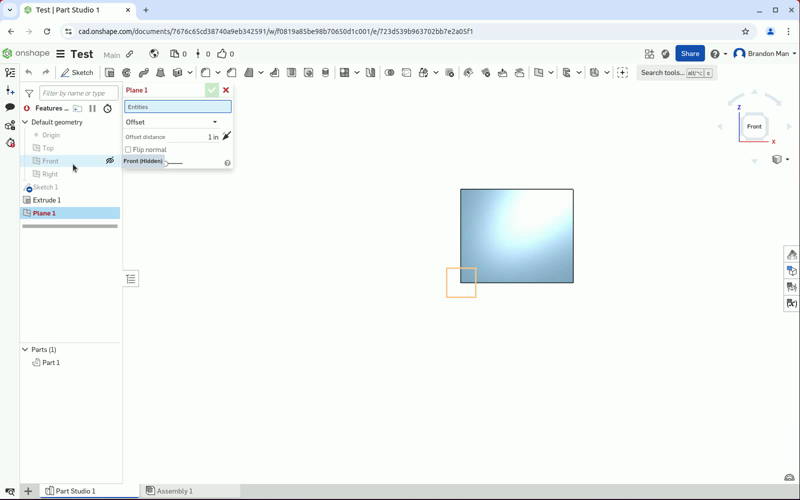
click(73, 163)
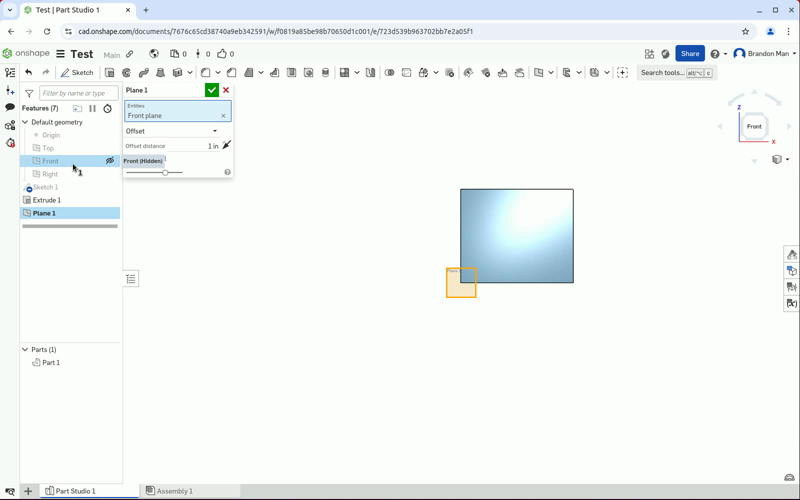
key(tab, 2)
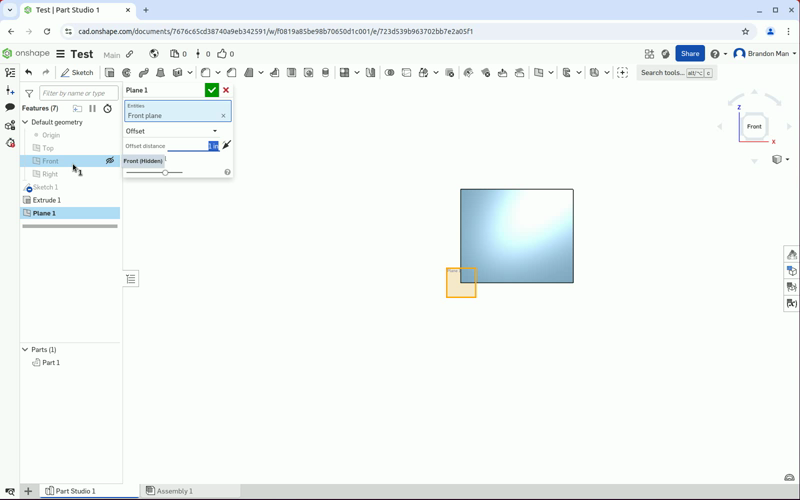
text(3.851)
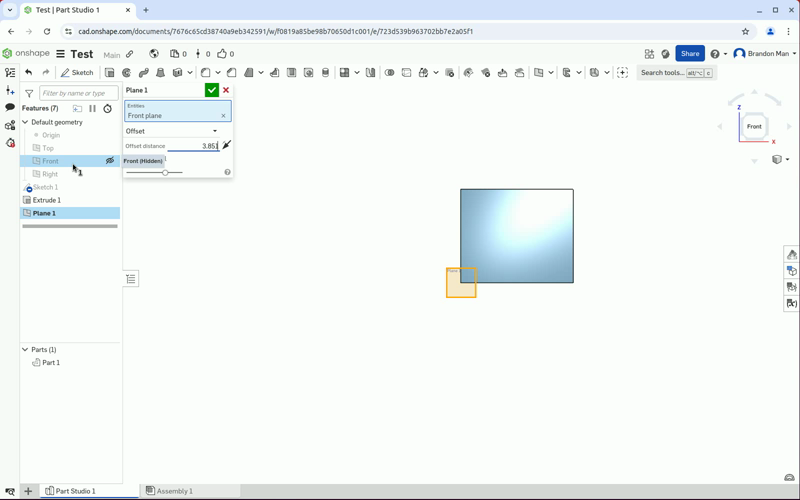
key(enter, 2)
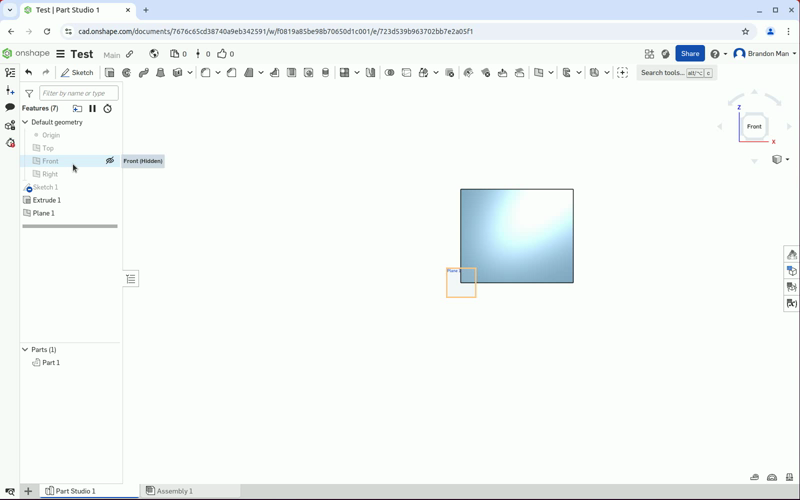
key(shift+s)
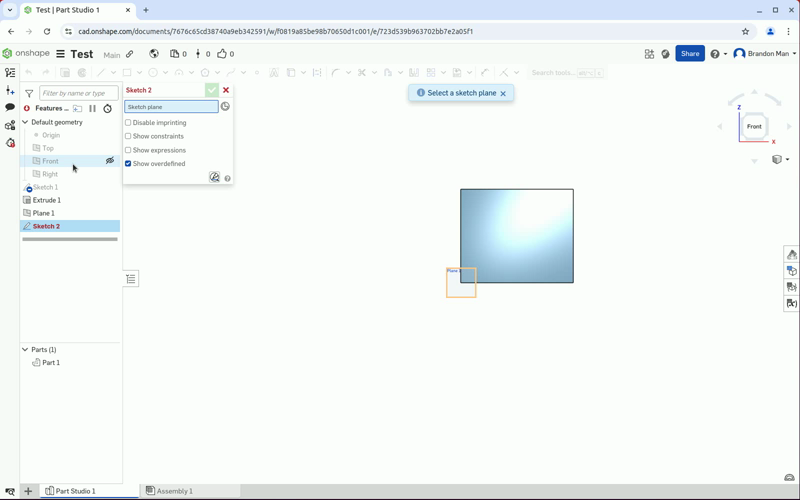
mouse_move(73, 215)
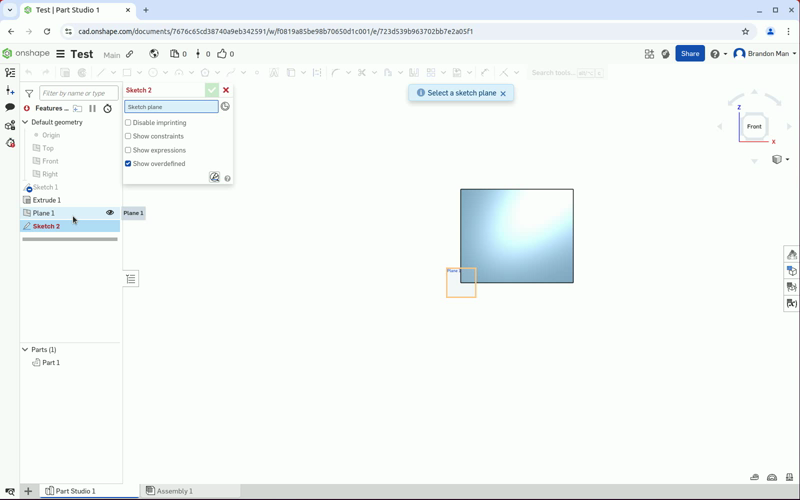
click(73, 215)
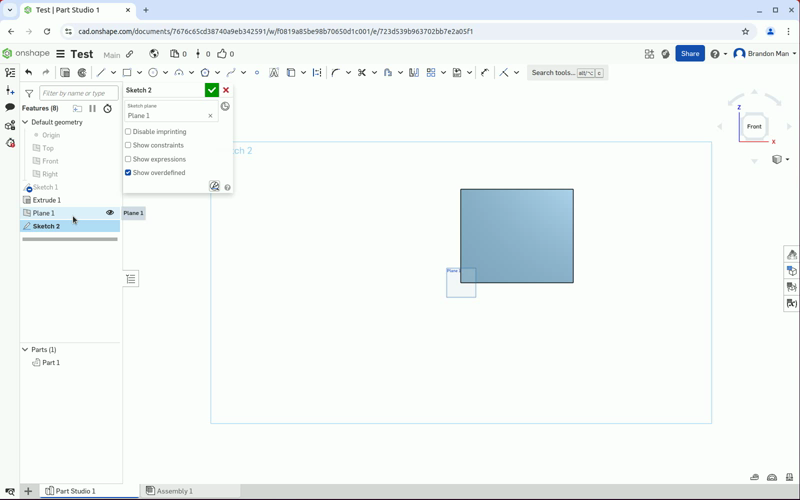
mouse_move(73, 352)
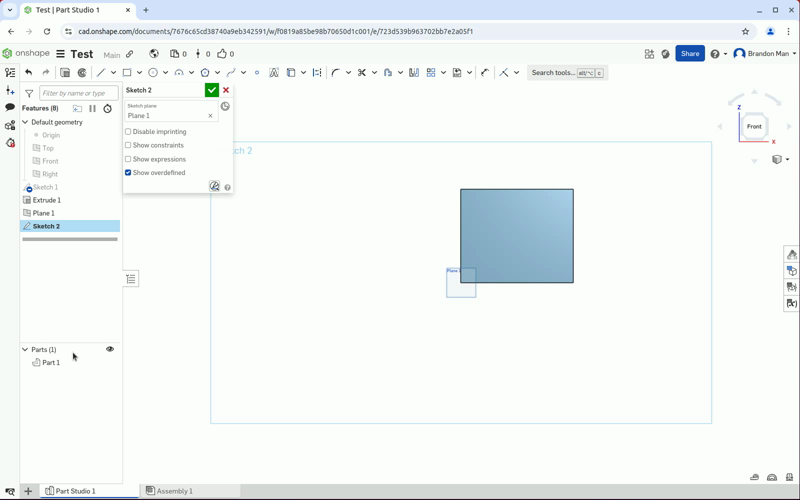
key(y)
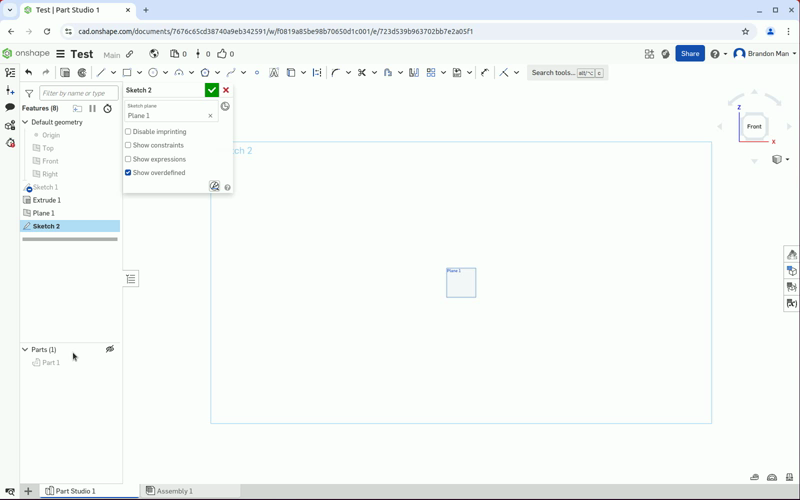
key(l)
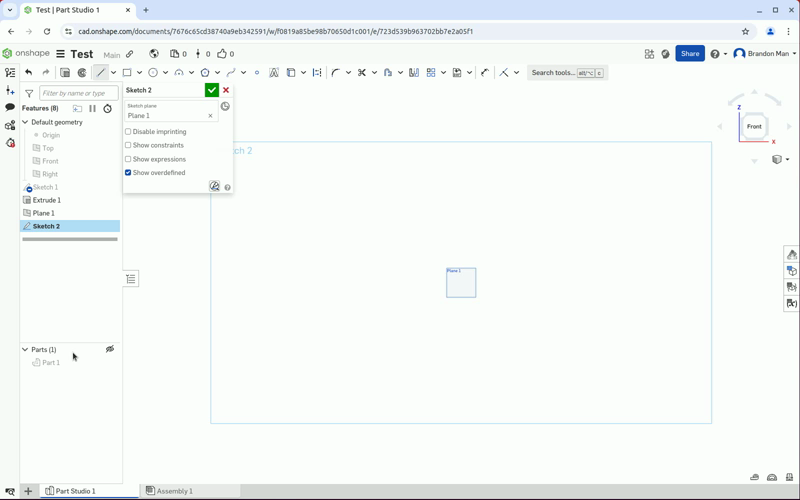
key_down(shift)
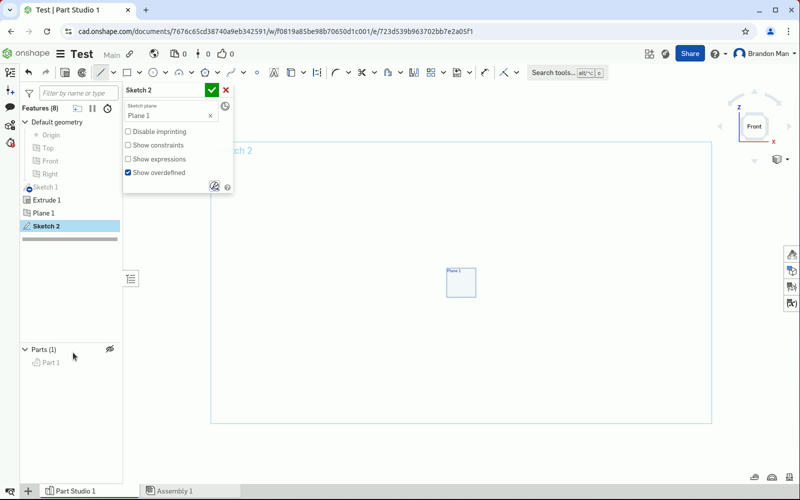
mouse_move(539, 258)
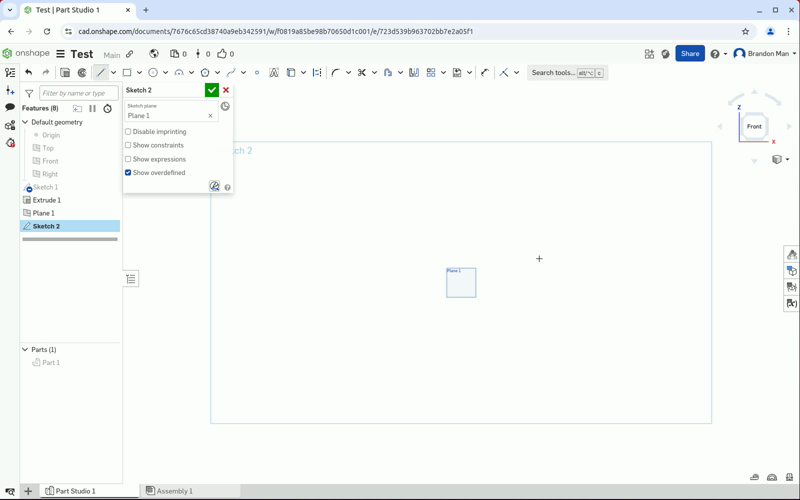
click(539, 258)
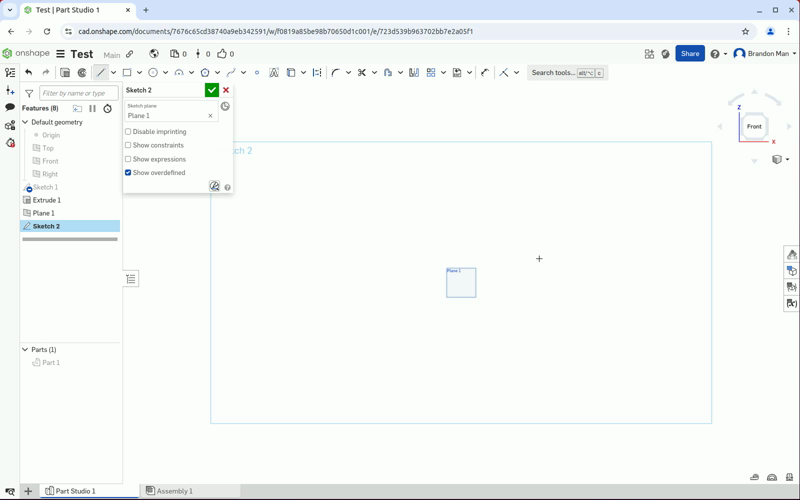
key_up(shift)
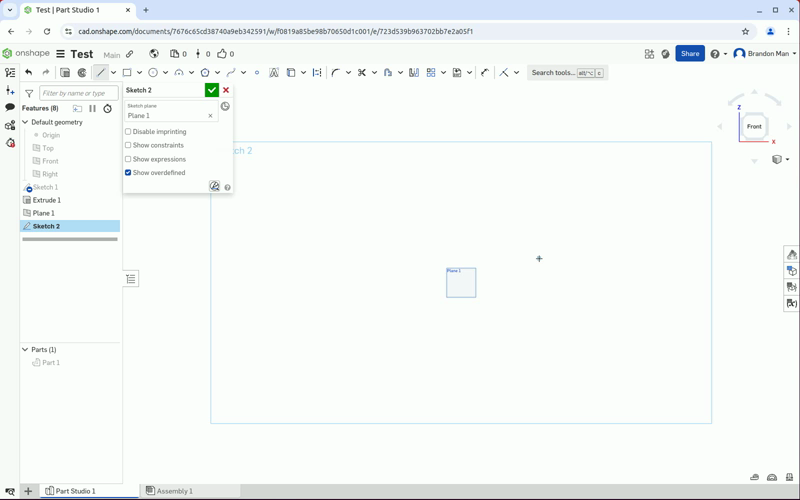
key_down(shift)
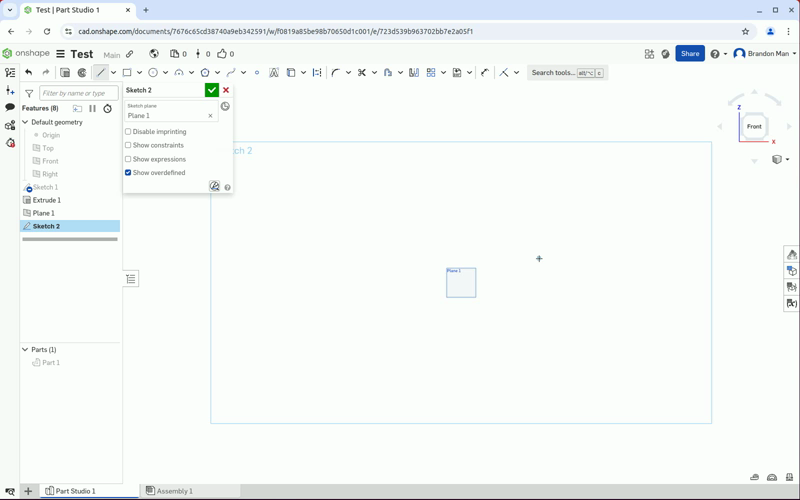
mouse_move(569, 258)
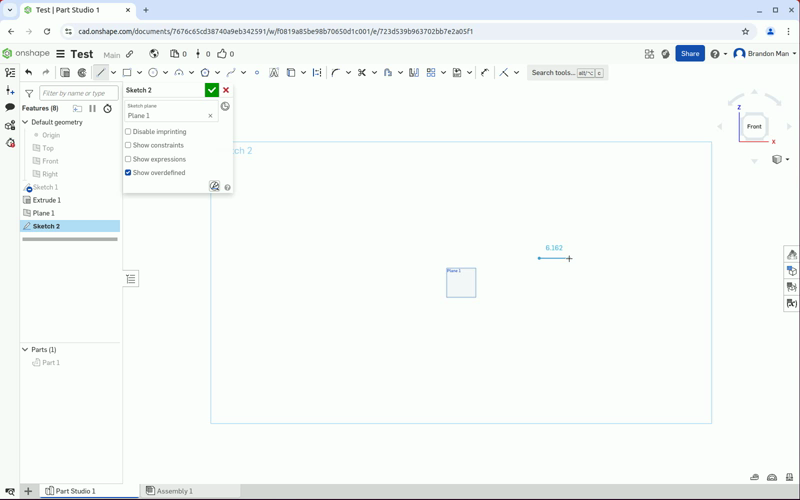
mouse_move(557, 258)
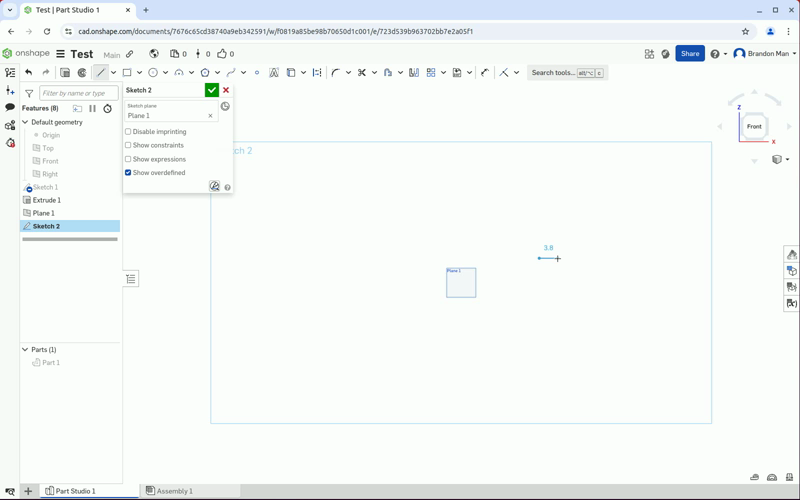
click(557, 258)
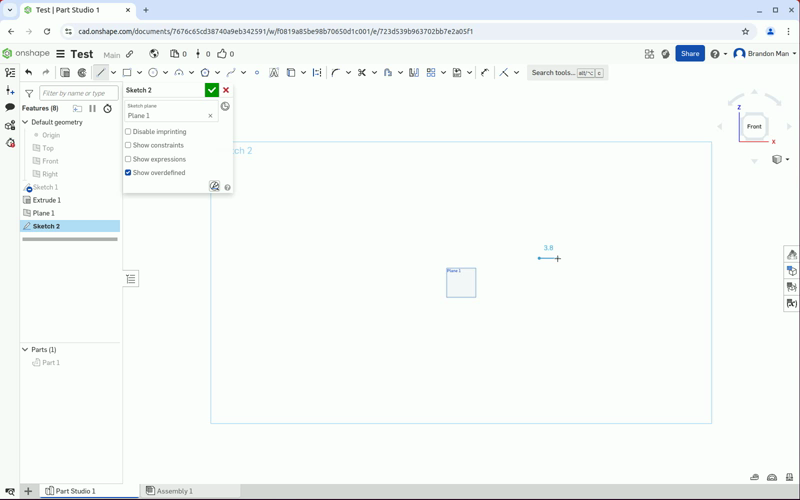
key_up(shift)
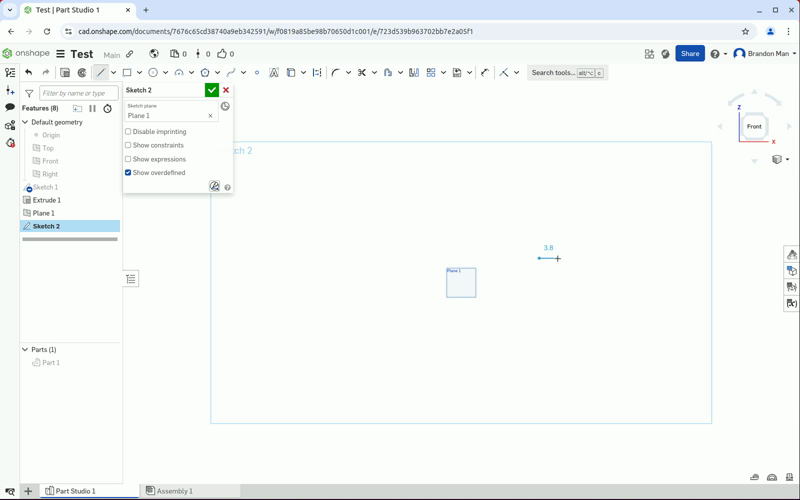
key_down(shift)
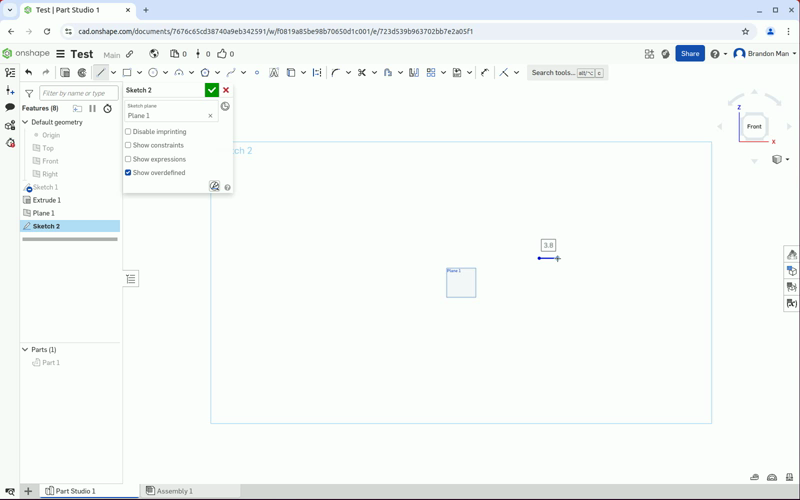
mouse_move(587, 258)
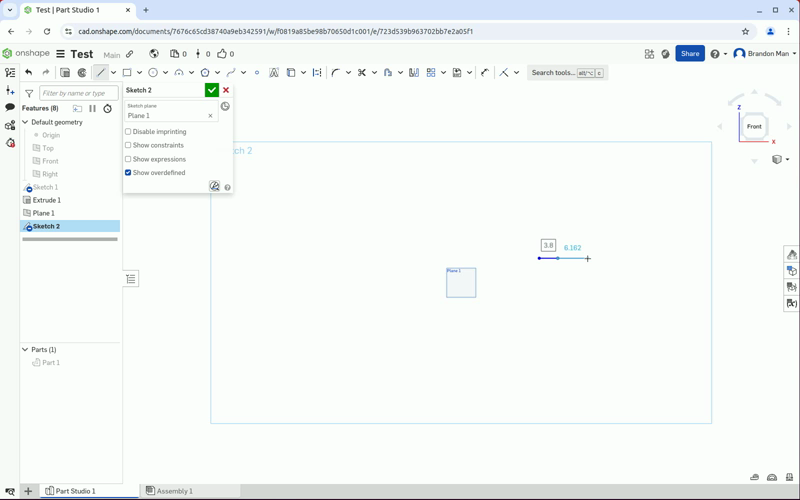
mouse_move(557, 240)
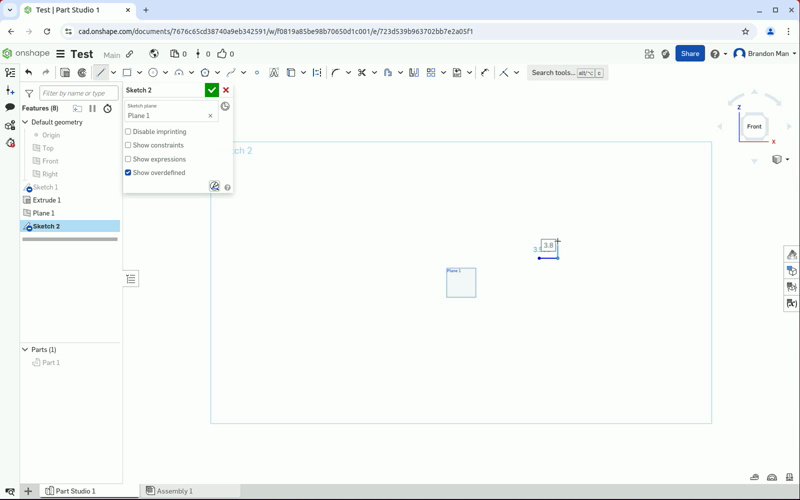
click(557, 240)
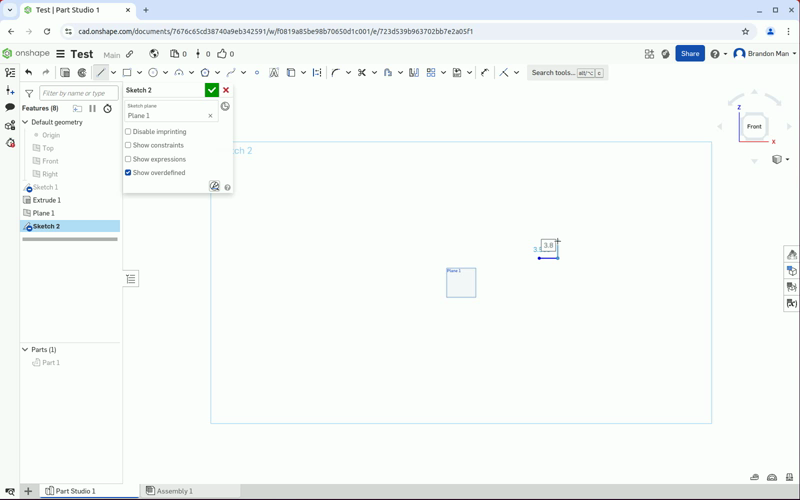
key_up(shift)
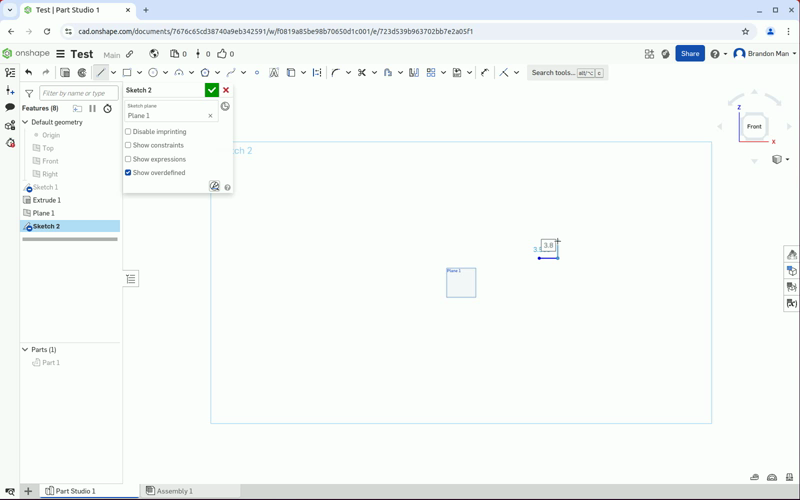
key_down(shift)
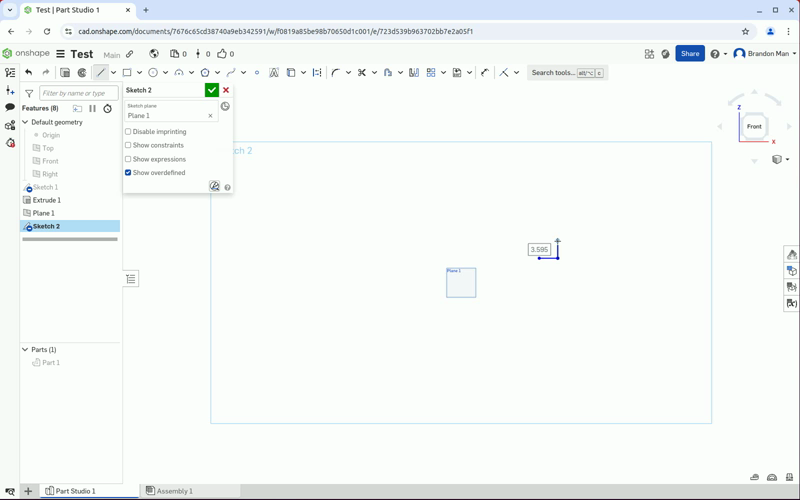
mouse_move(587, 240)
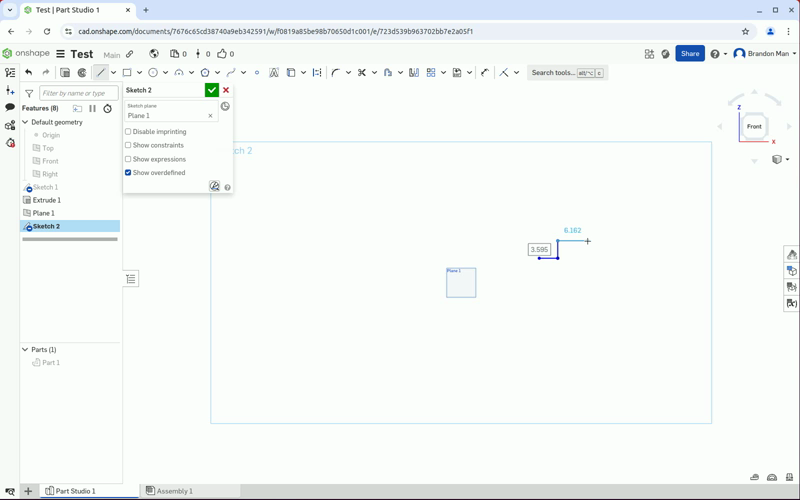
mouse_move(539, 240)
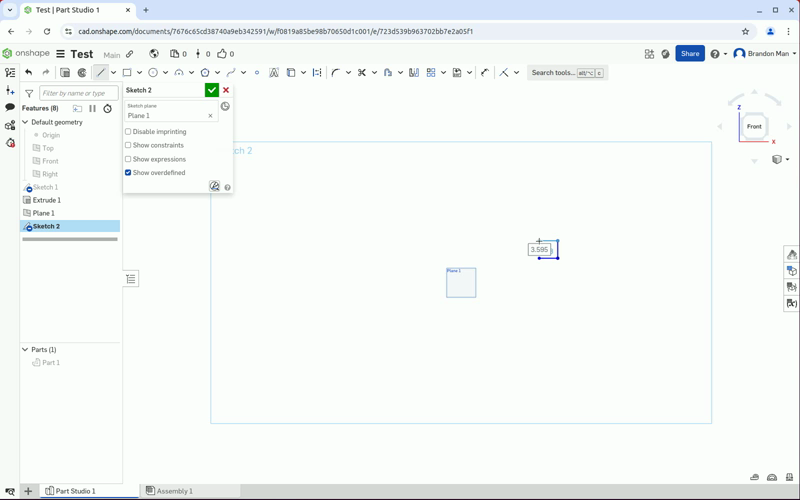
click(539, 240)
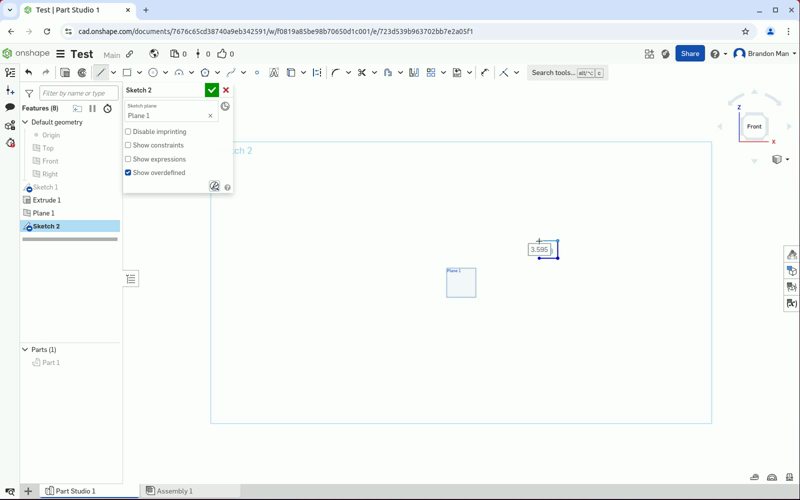
key_up(shift)
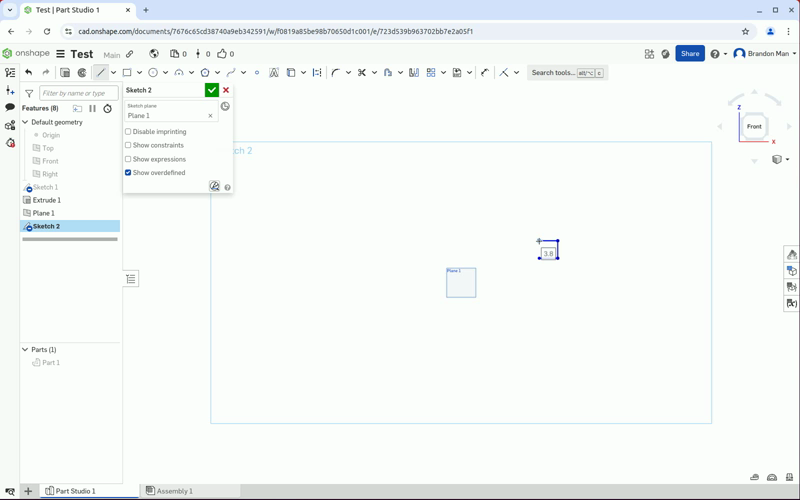
mouse_move(569, 240)
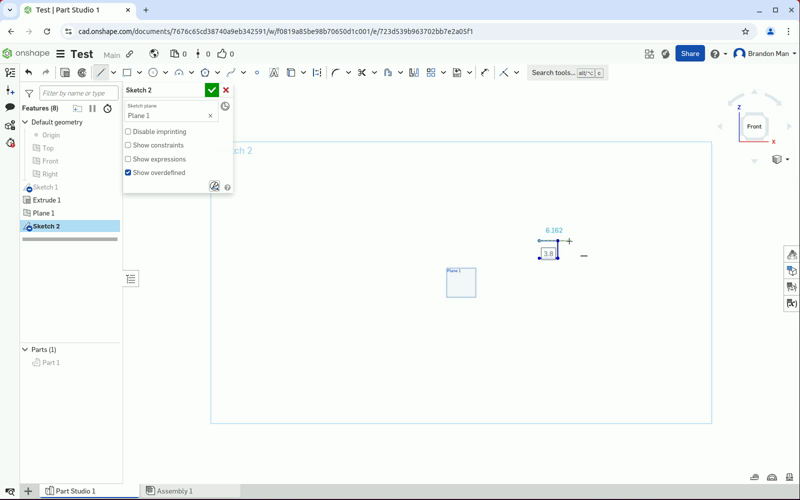
key_down(shift)
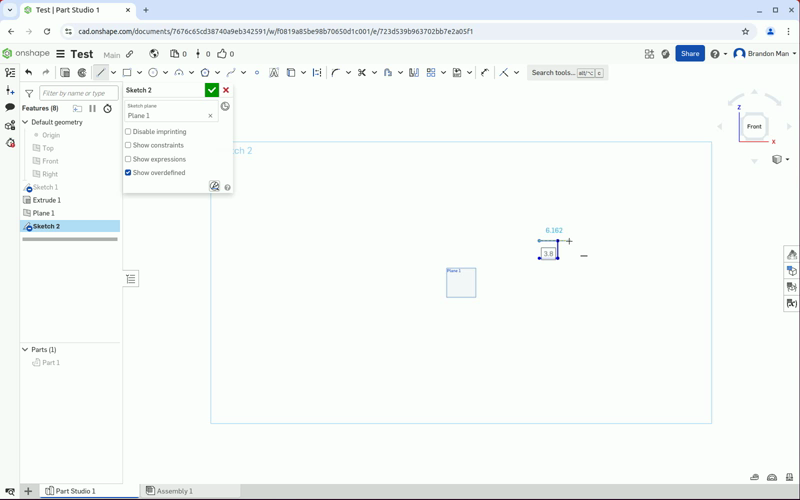
mouse_move(539, 258)
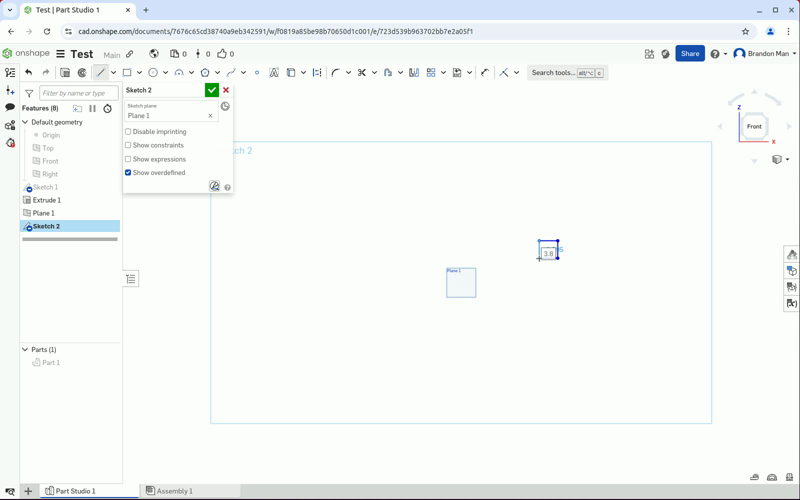
key_up(shift)
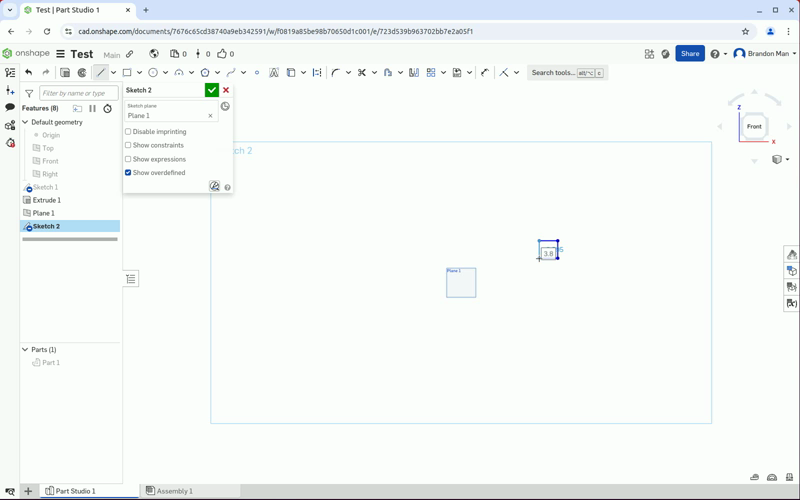
click(539, 258)
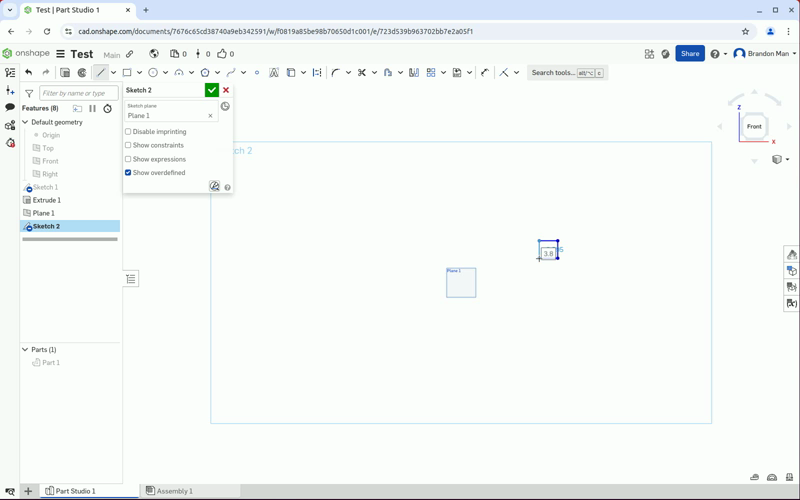
key(esc)
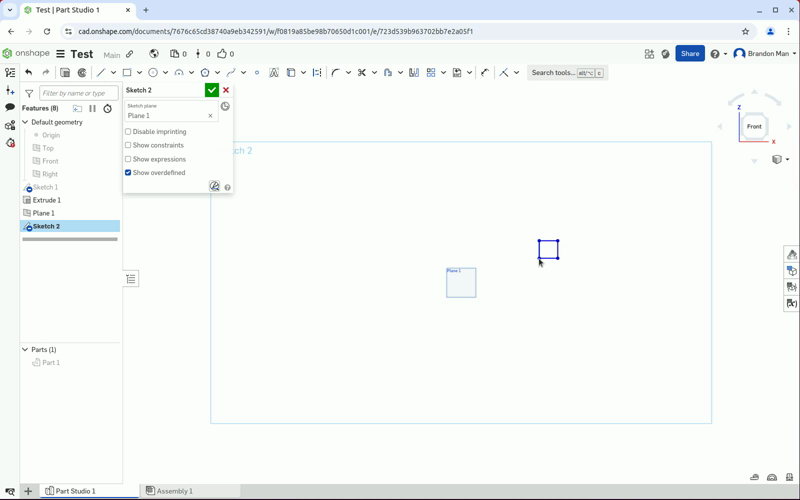
mouse_move(555, 245)
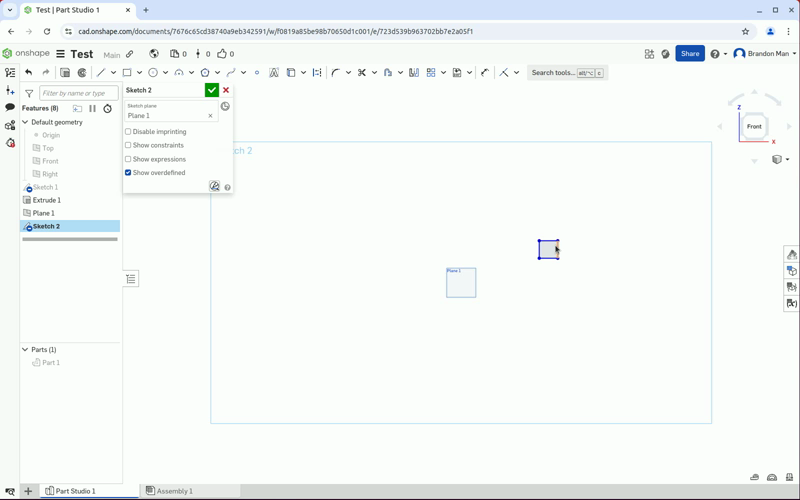
scroll(6)
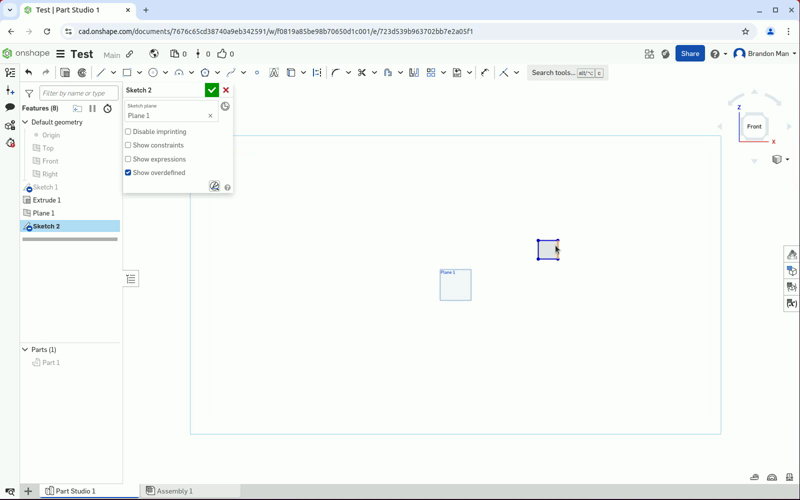
scroll(6)
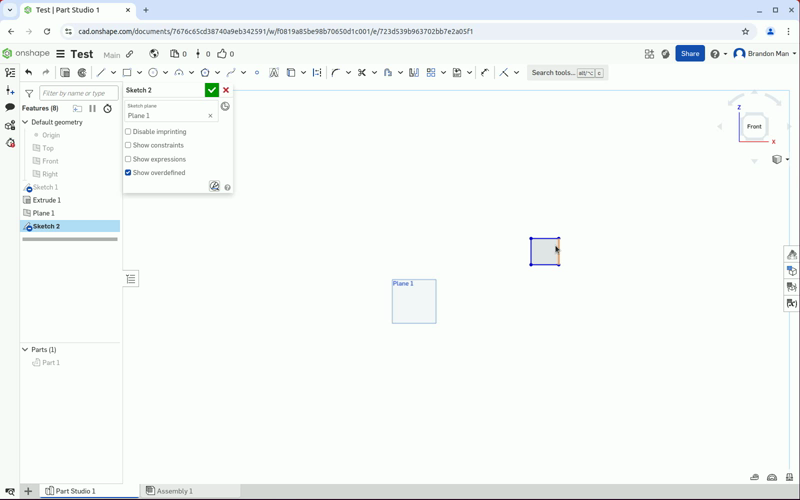
scroll(6)
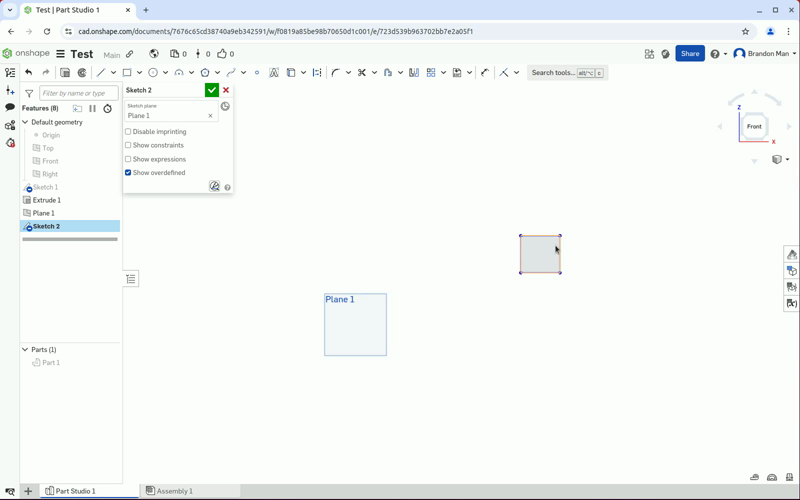
scroll(6)
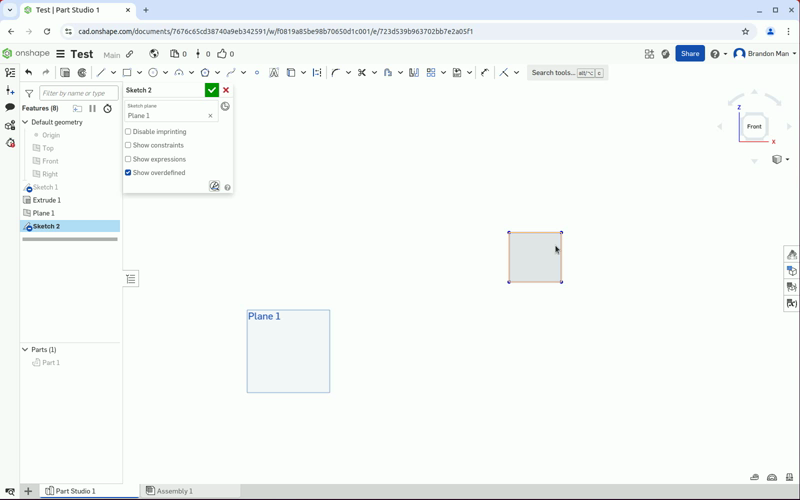
scroll(6)
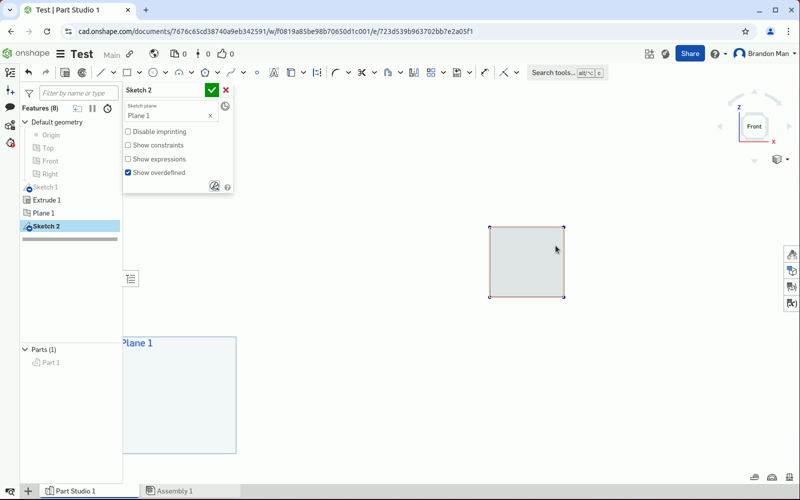
scroll(6)
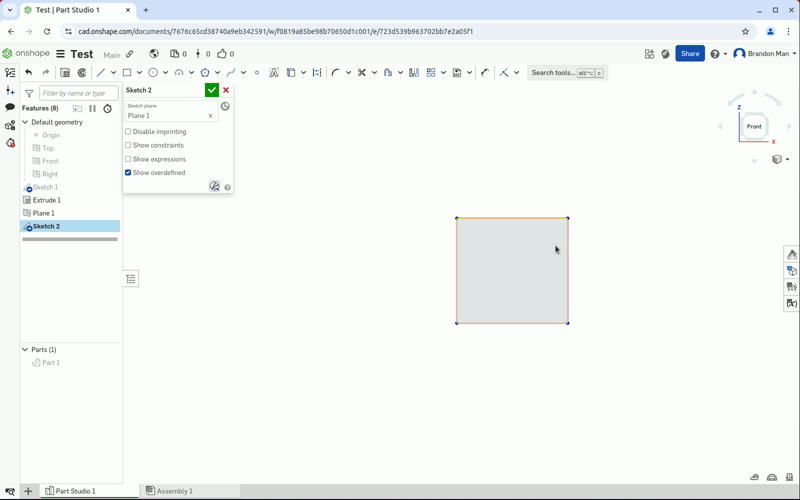
scroll(6)
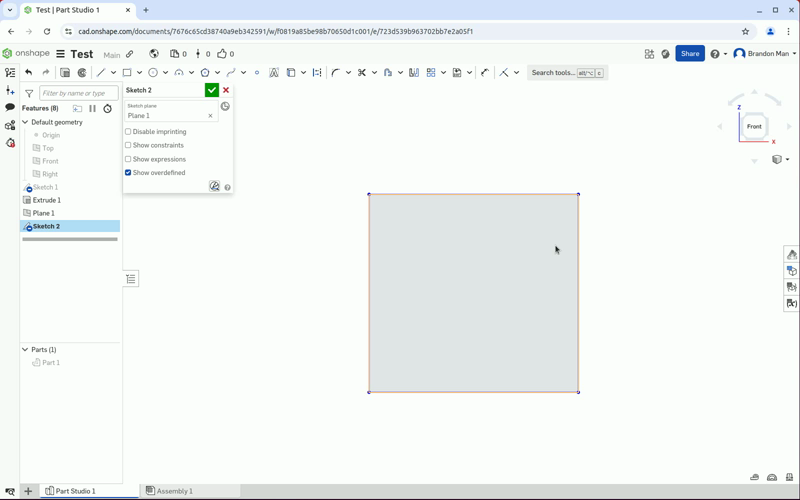
click(555, 245)
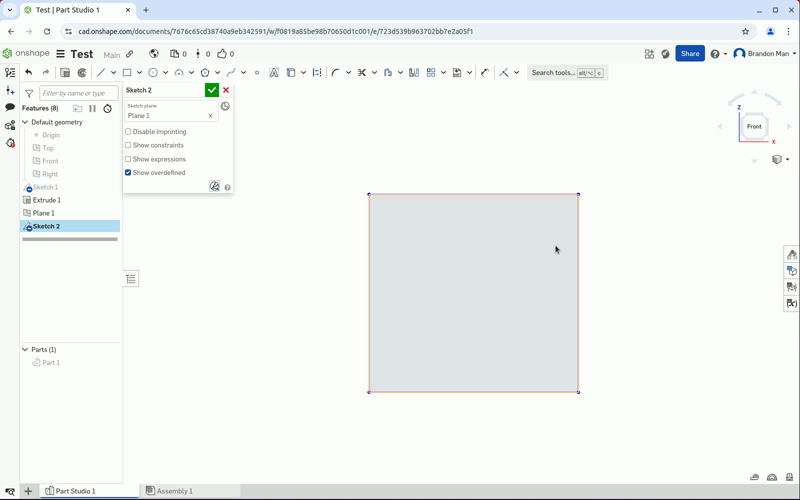
scroll(-6)
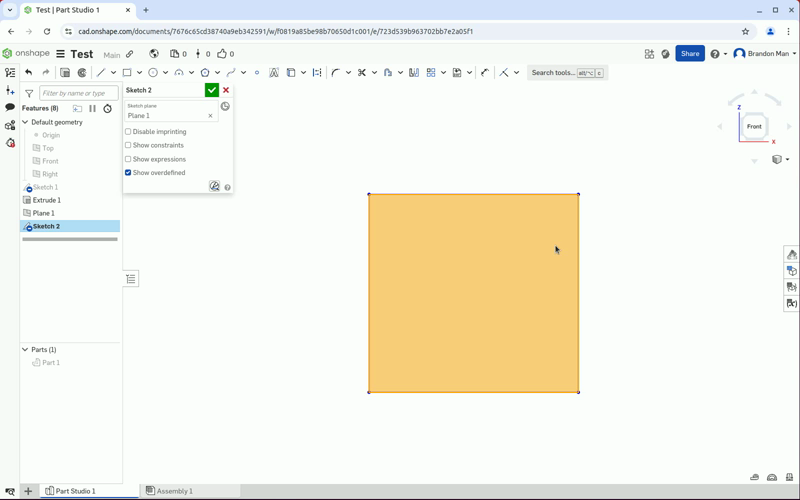
scroll(-6)
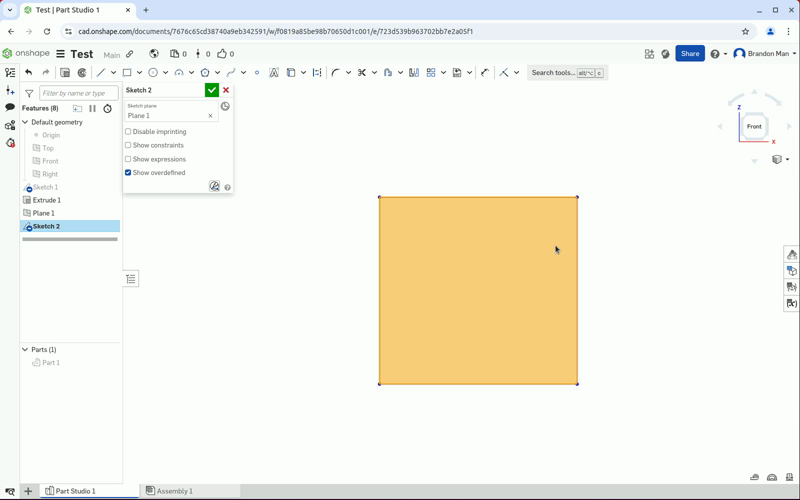
scroll(-6)
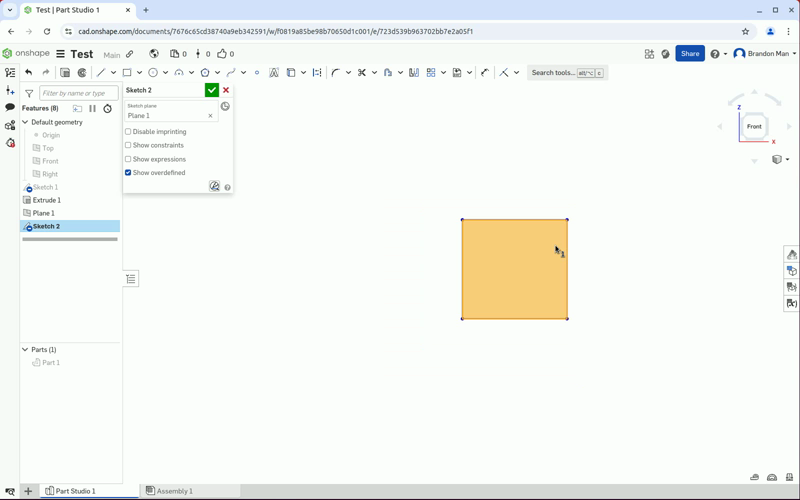
scroll(-6)
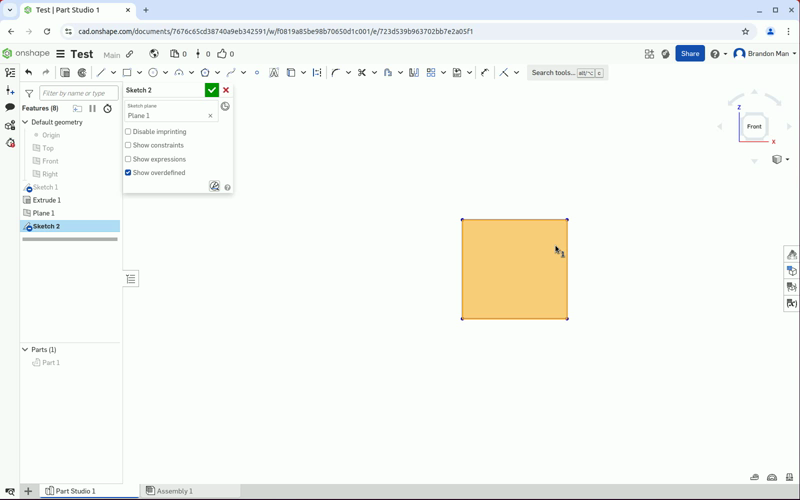
scroll(-6)
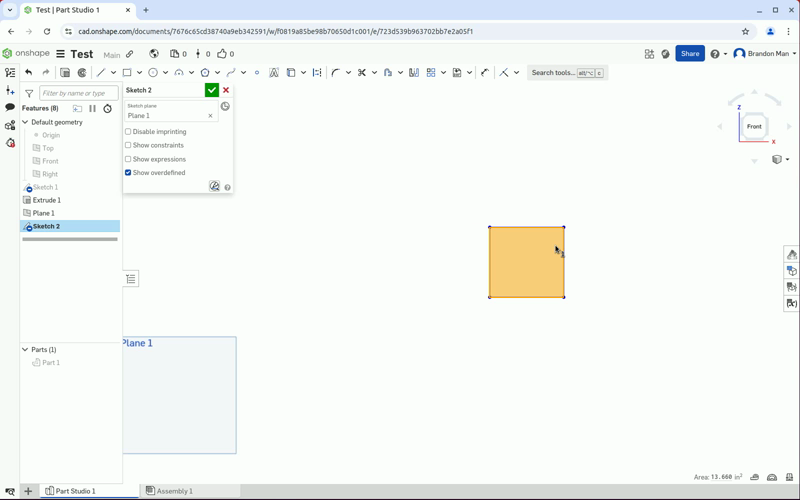
scroll(-6)
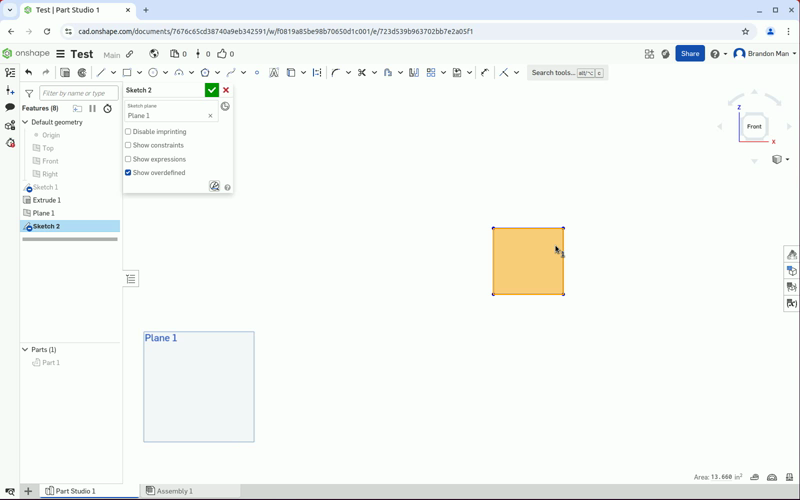
scroll(-6)
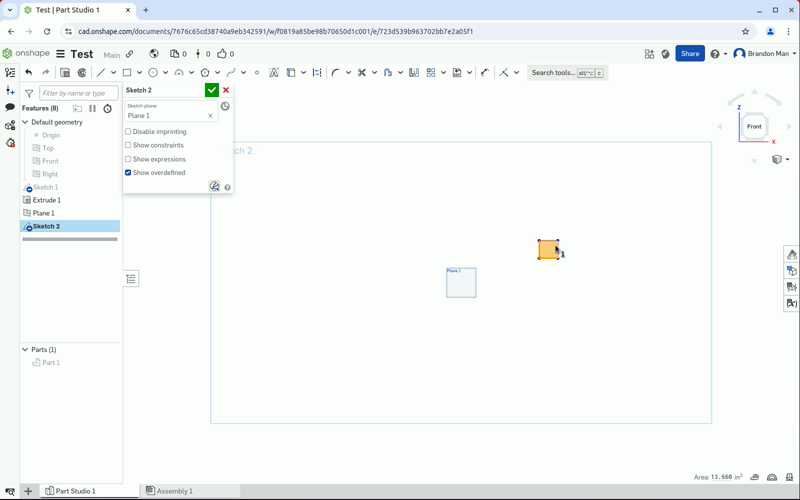
mouse_move(73, 352)
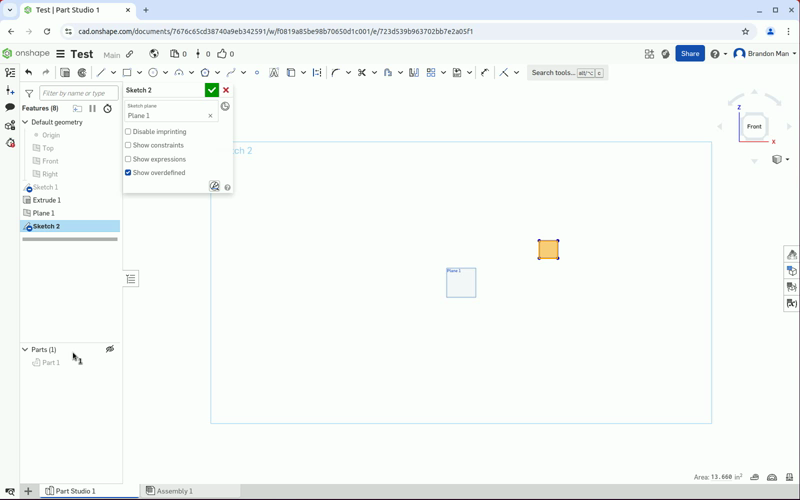
key(shift+y)
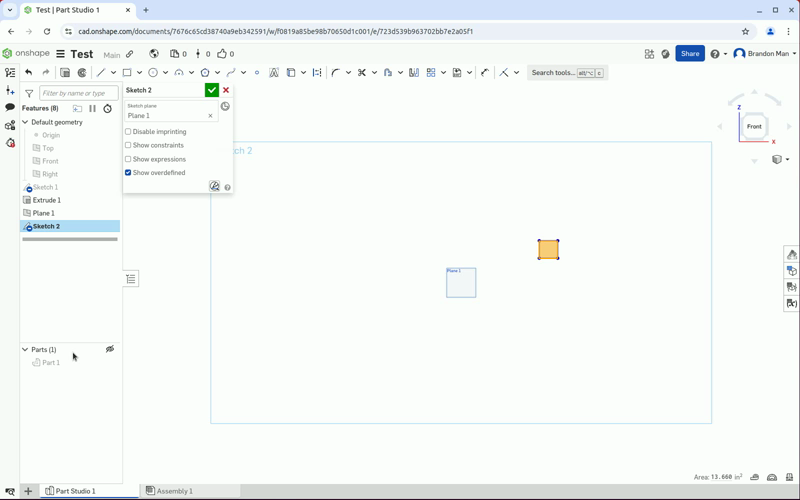
key(shift+e)
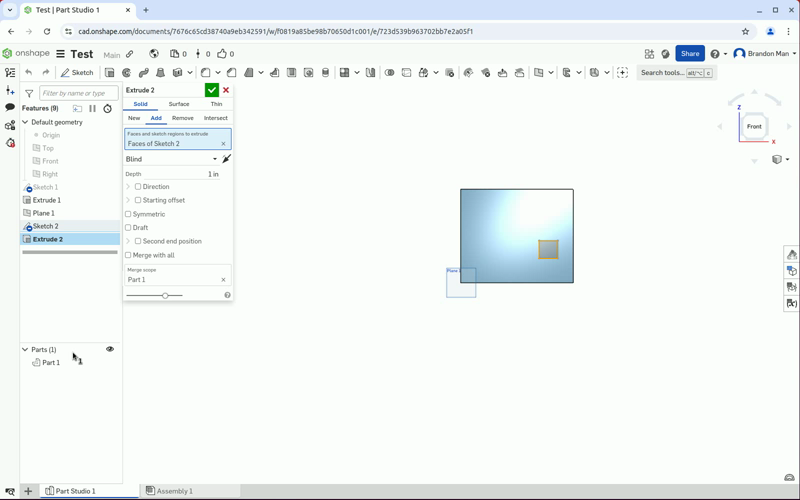
mouse_move(143, 106)
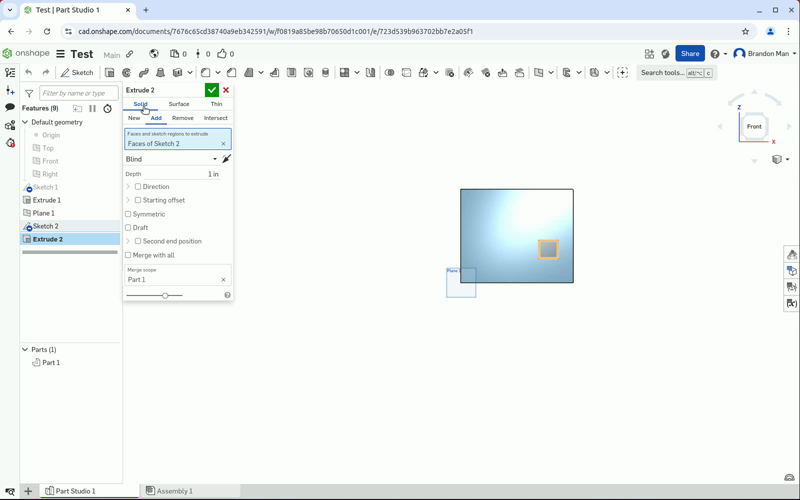
click(143, 106)
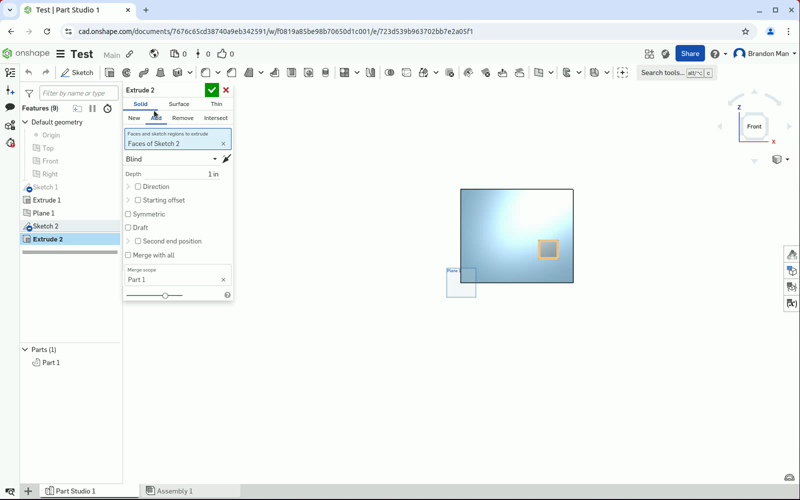
mouse_move(186, 120)
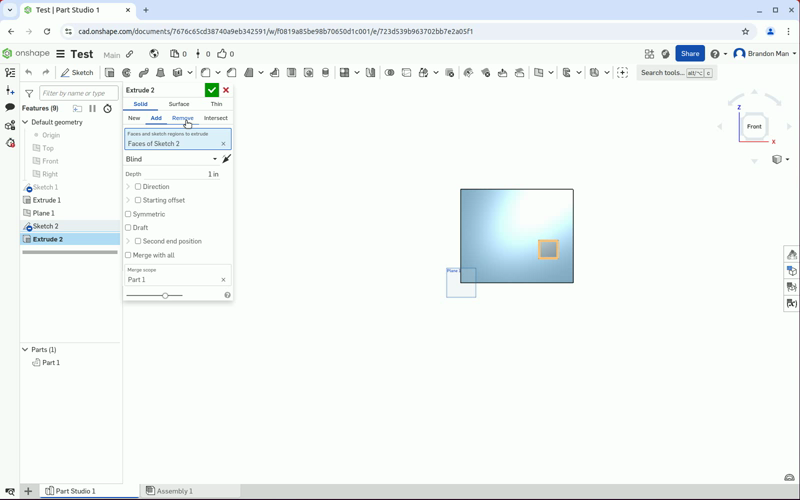
click(186, 120)
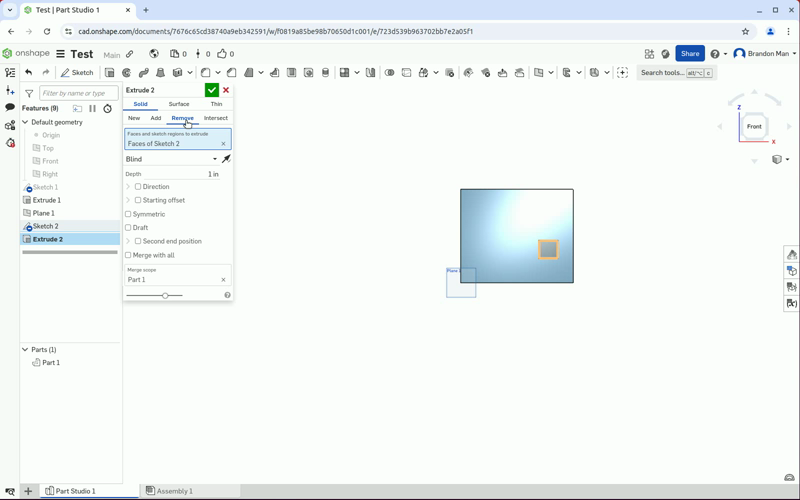
key(tab, 4)
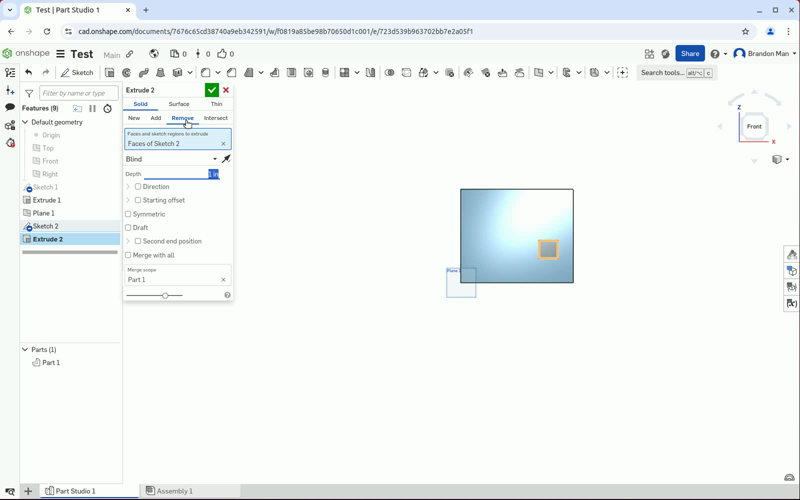
text(3.851)
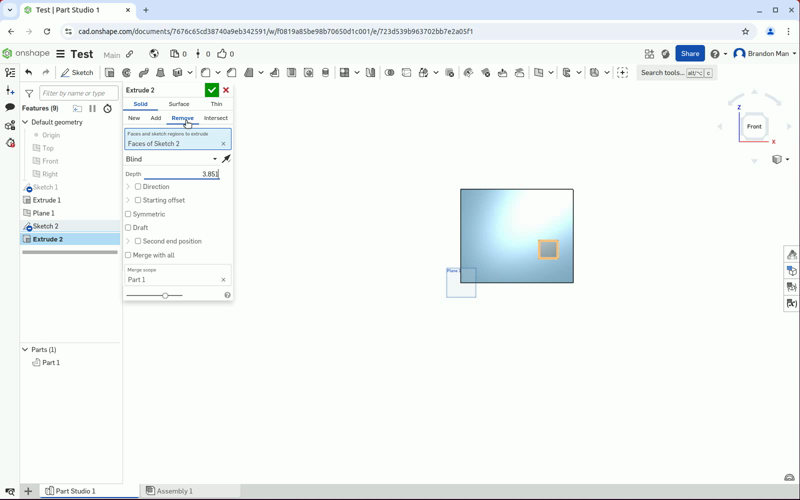
key(tab, 6)
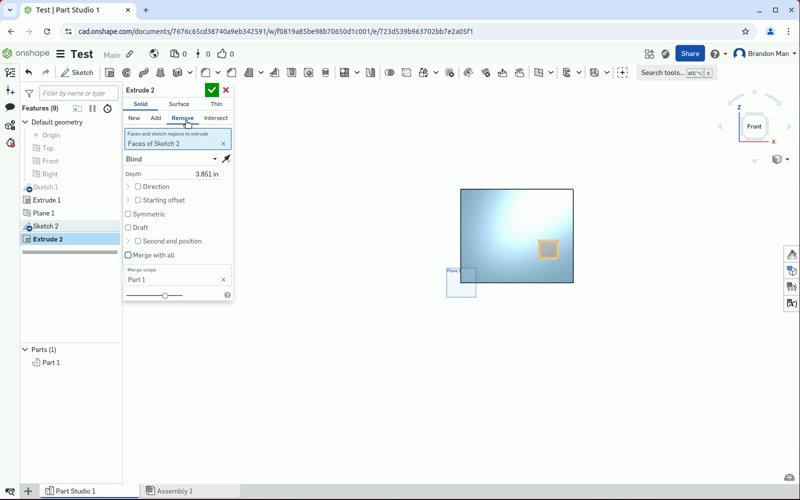
key(space)
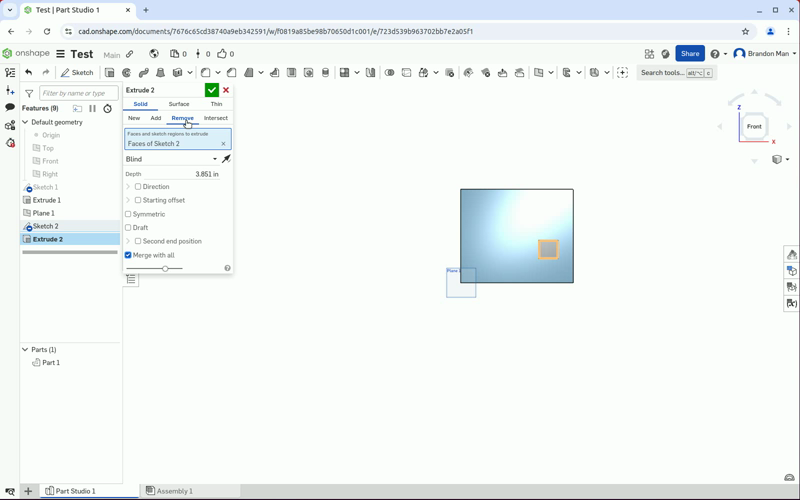
key(enter)
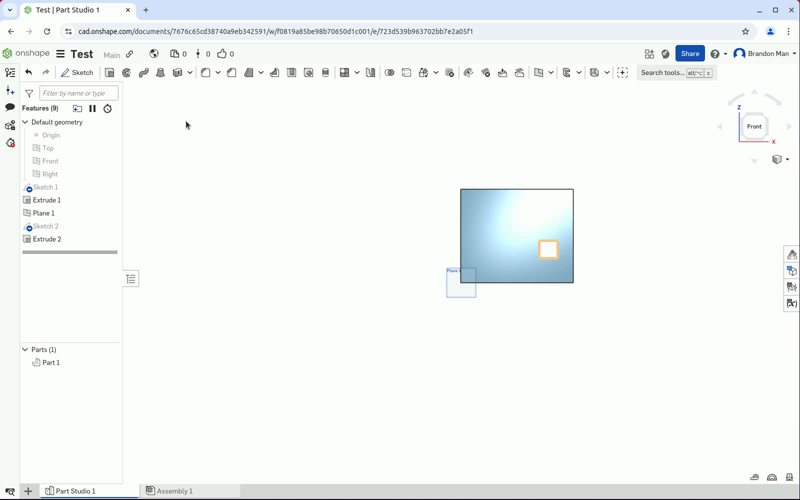
key(shift+h)
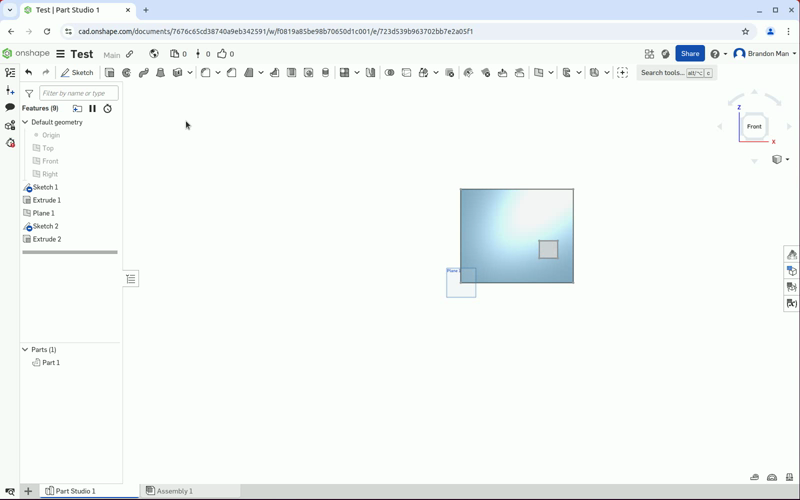
key(shift+h)
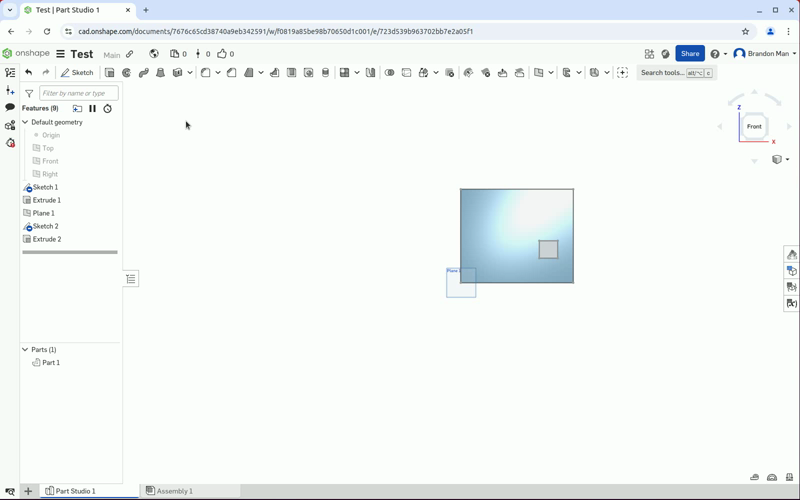
key(shift+7)
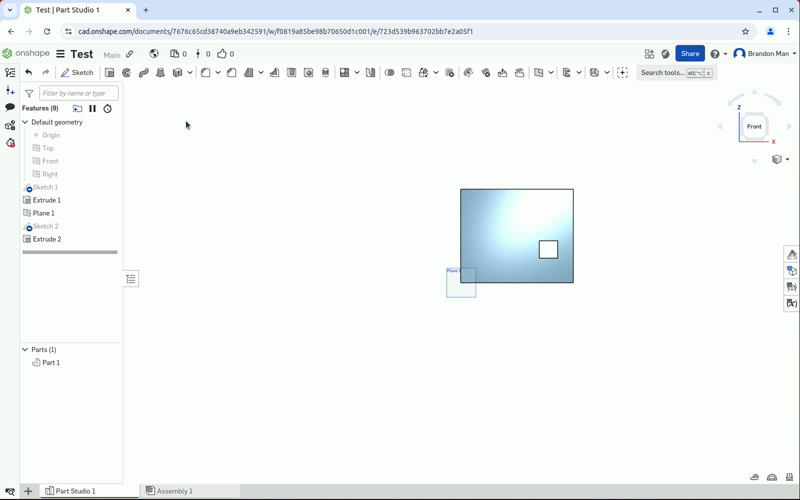
key(left, 2)
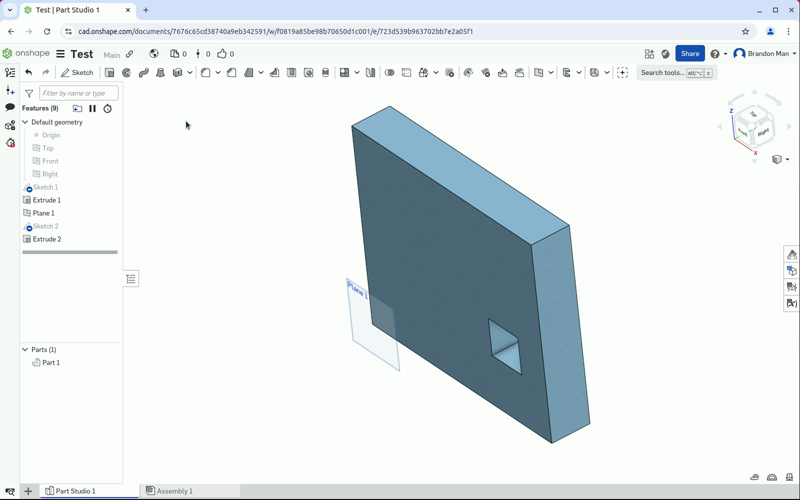
key(down, 2)
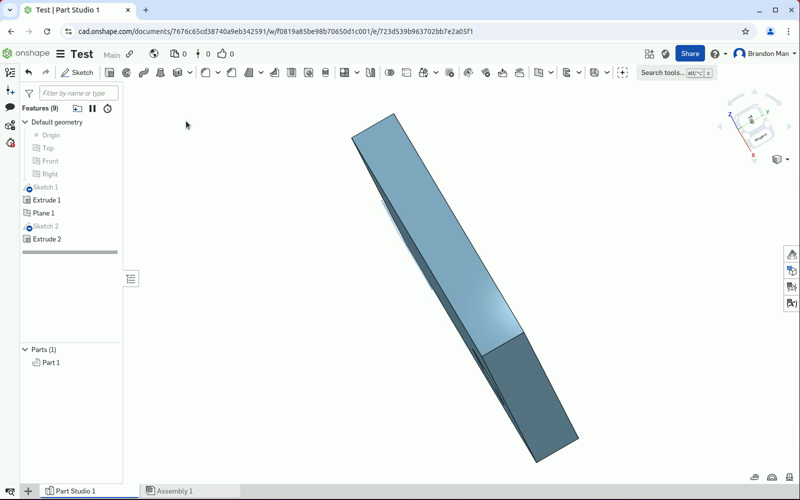
key(up, 2)
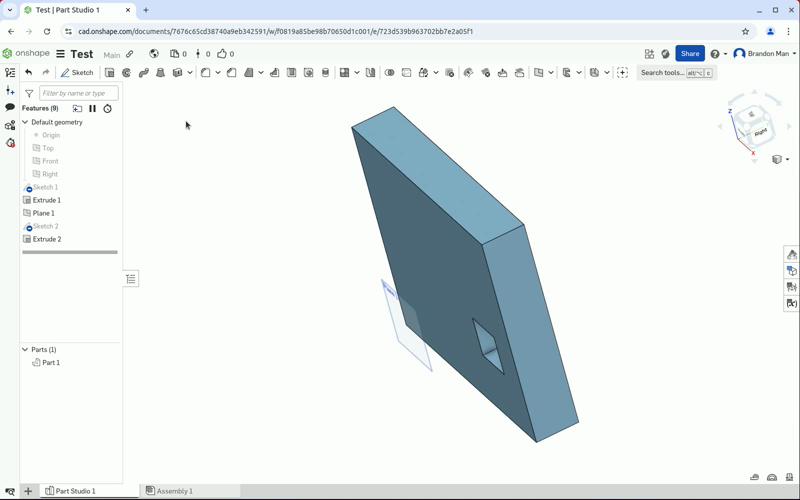
key(right, 2)
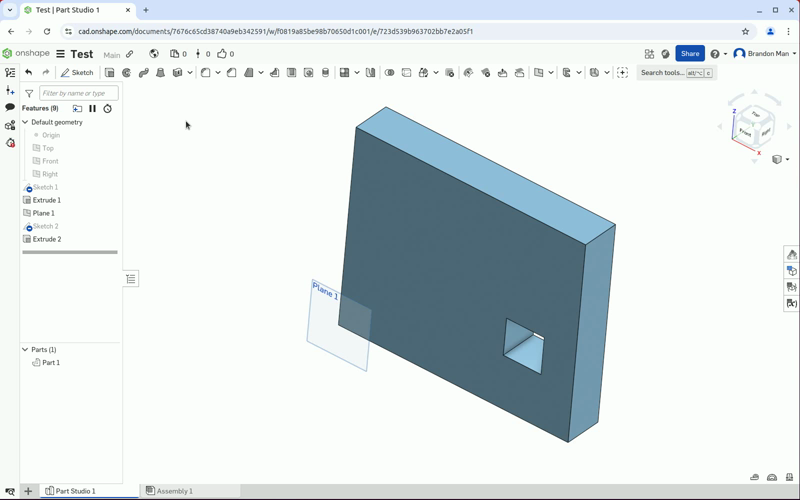
mouse_move(73, 189)
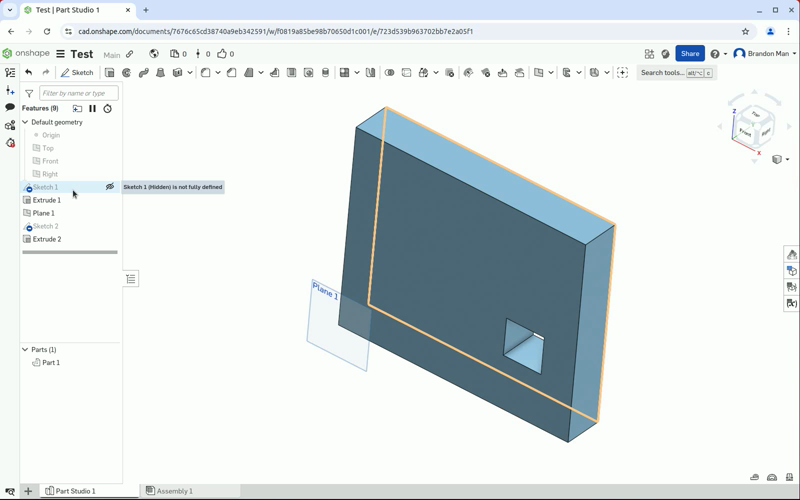
click(73, 189)